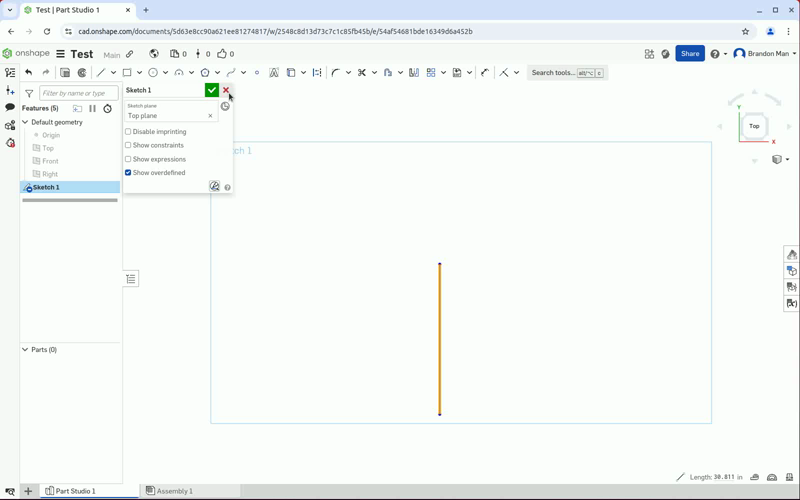
key(shift+h)
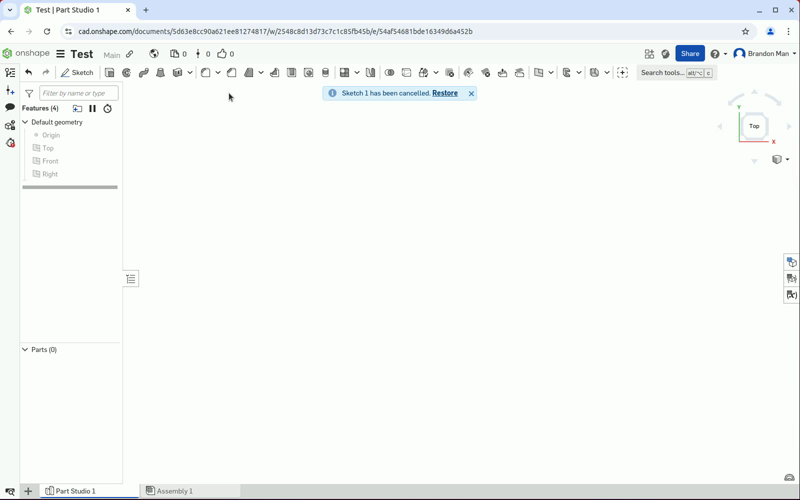
mouse_move(73, 352)
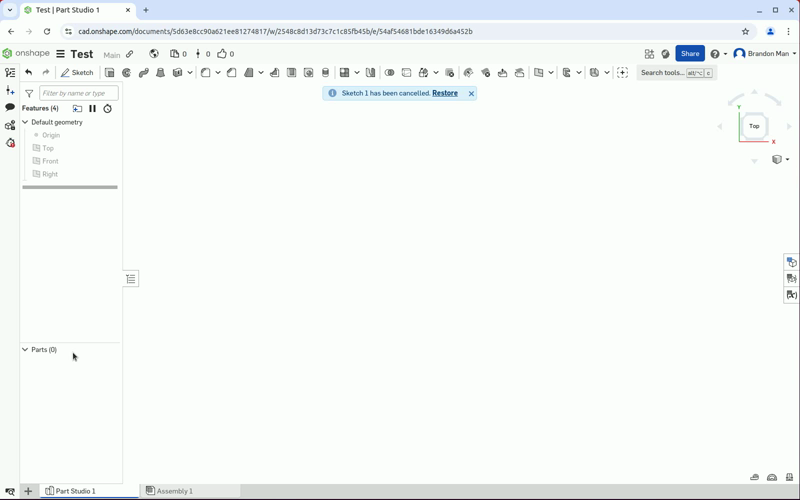
key(y)
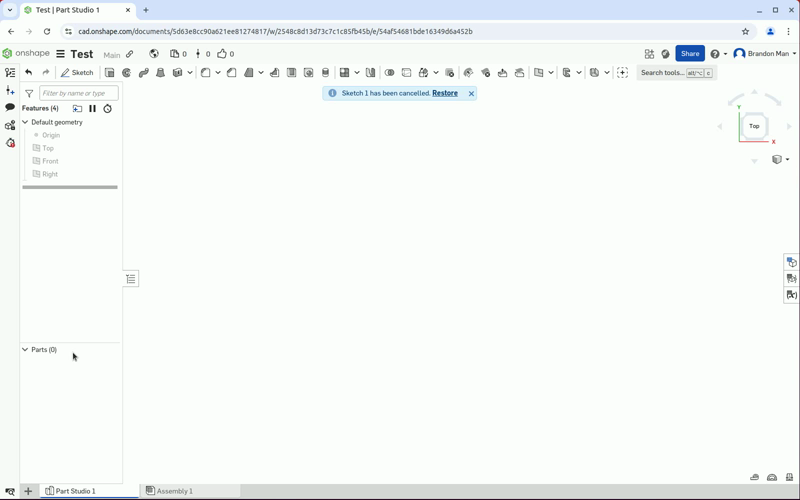
key(shift+p)
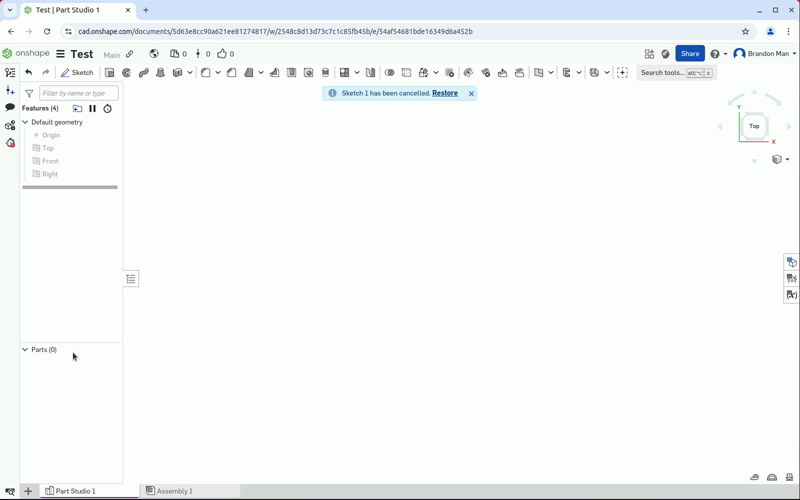
key(space)
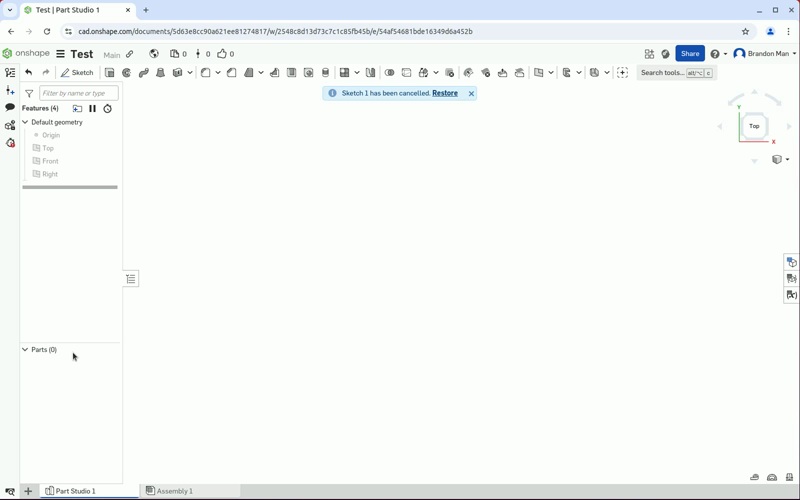
key_down(shift)
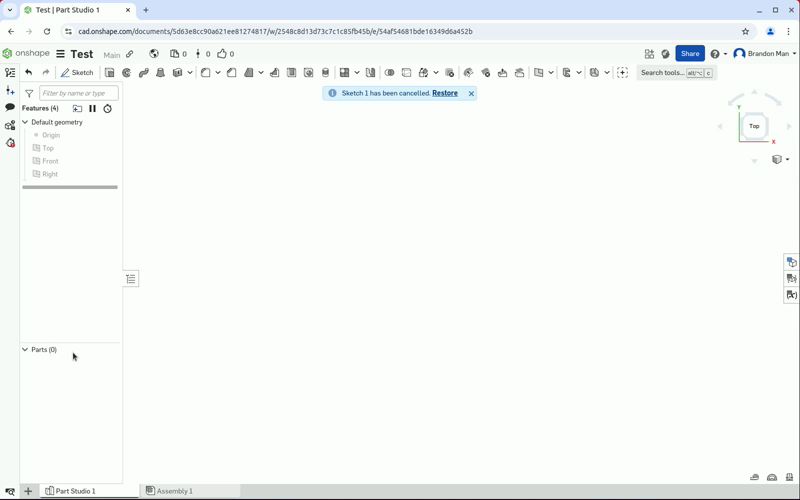
key(up)
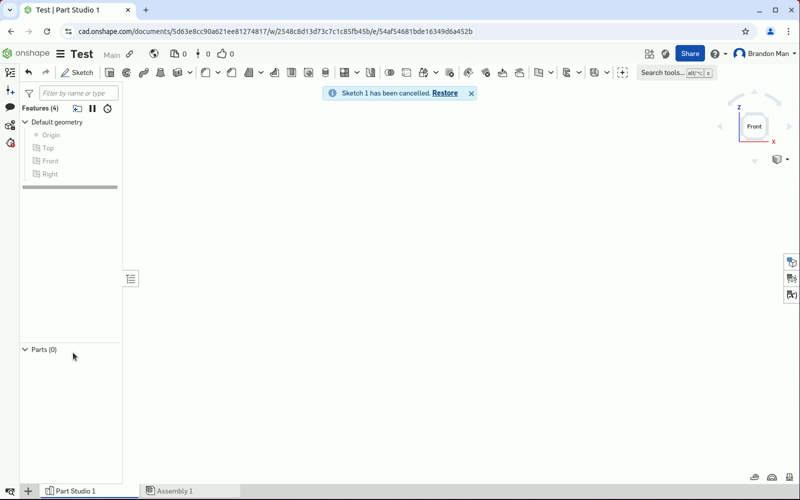
key_up(shift)
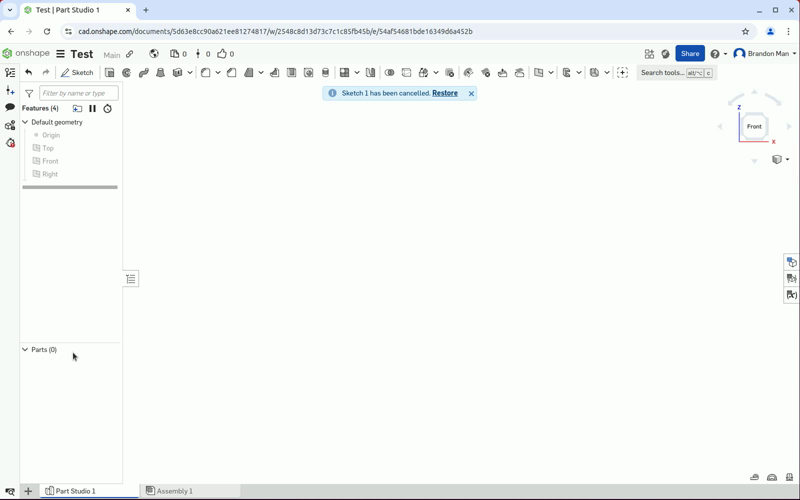
key(space)
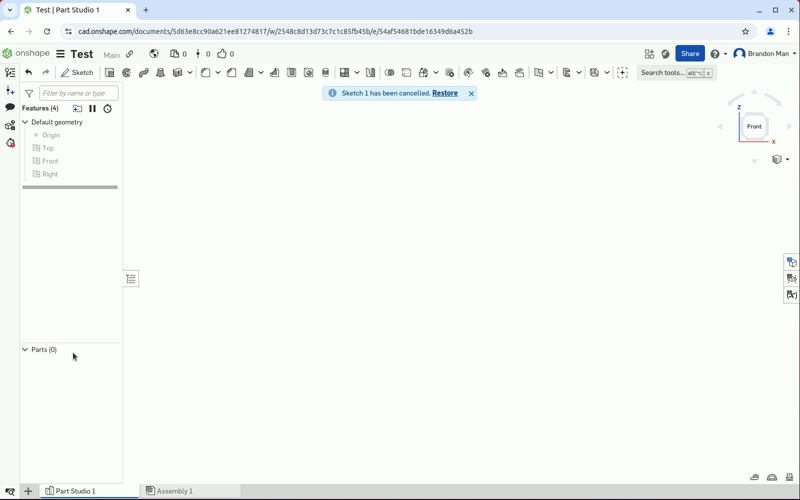
key_down(shift)
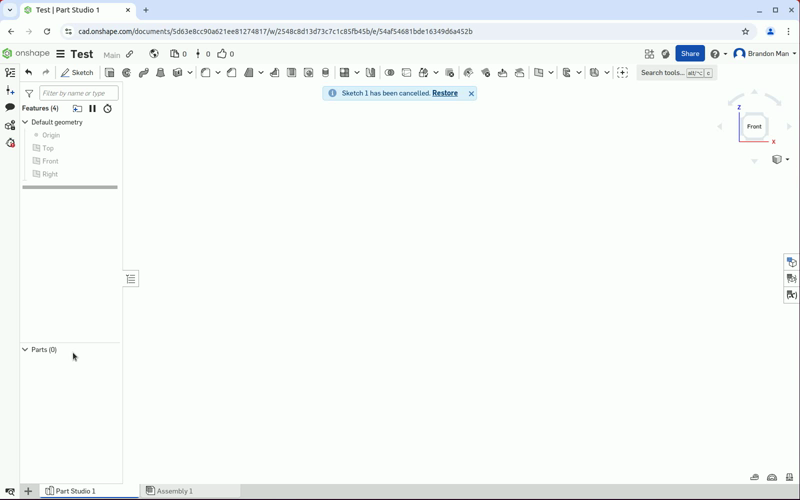
key(left)
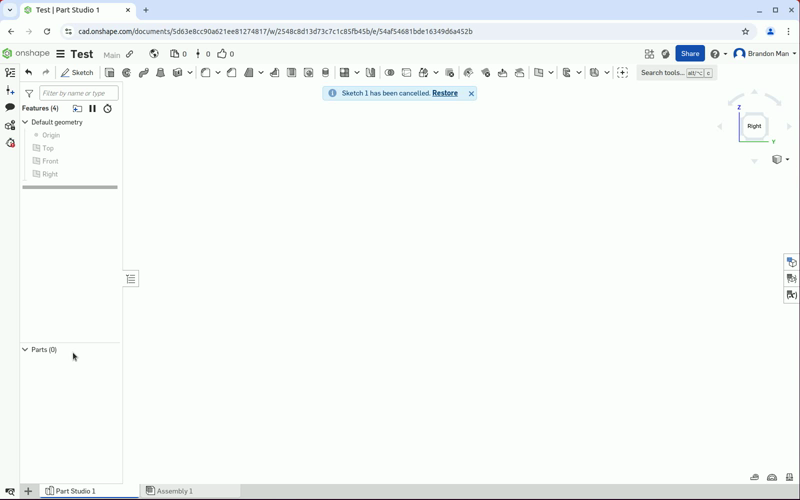
key_up(shift)
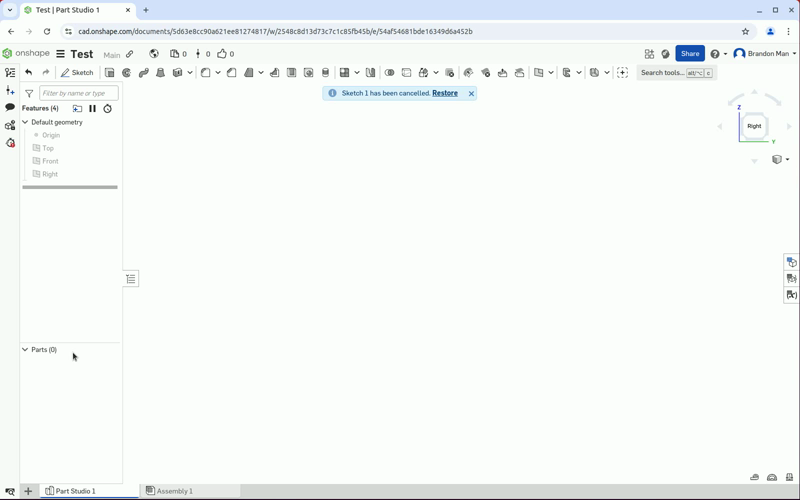
mouse_move(73, 352)
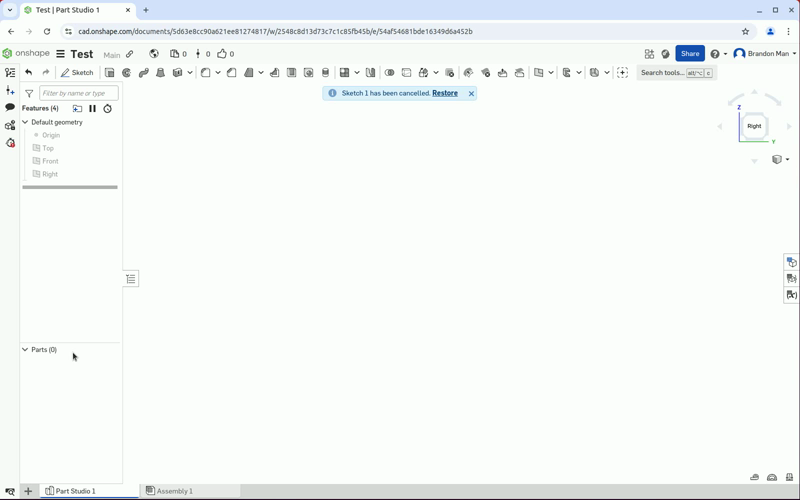
key(shift+y)
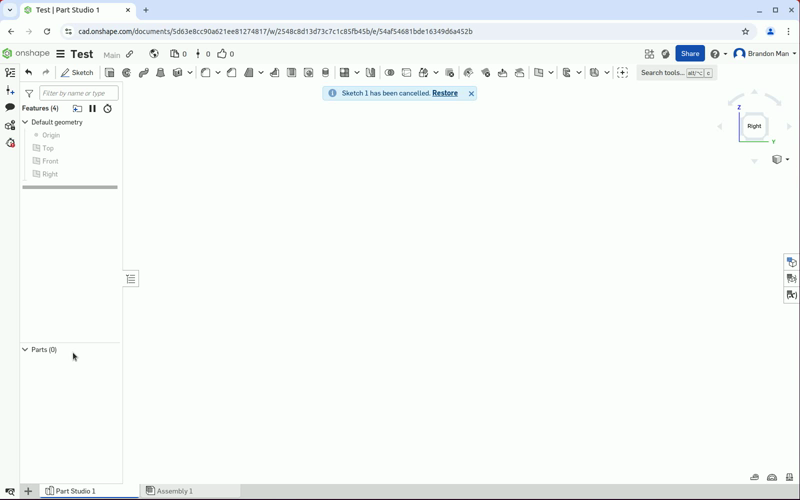
key(shift+s)
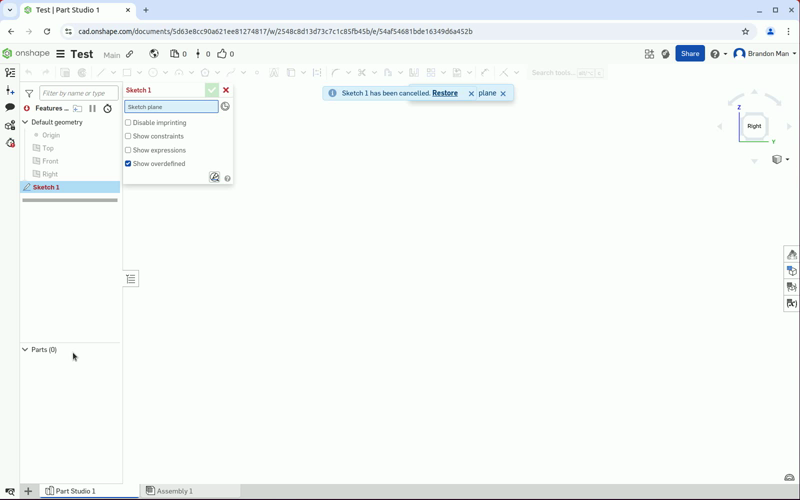
mouse_move(73, 176)
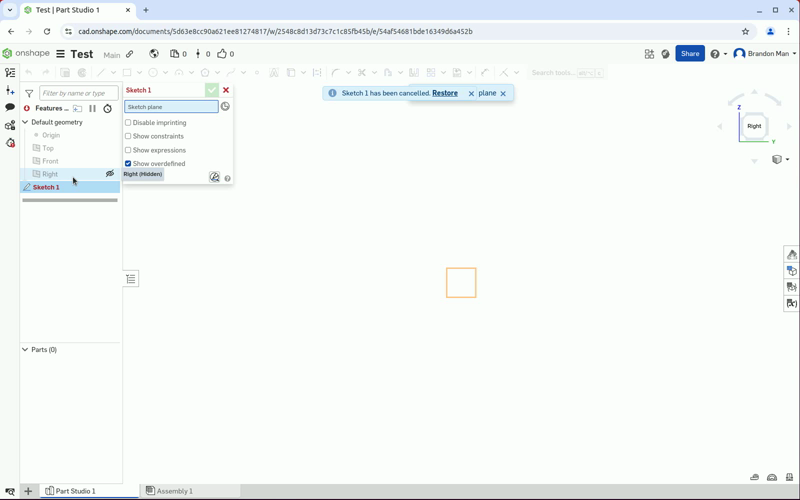
click(73, 176)
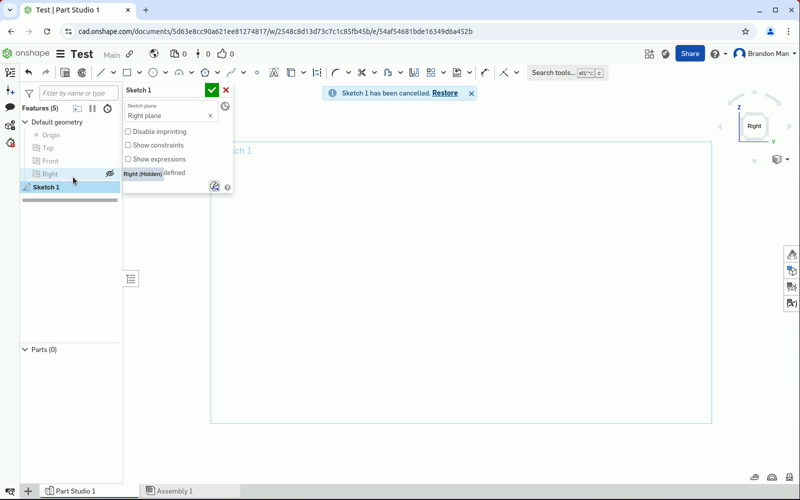
mouse_move(73, 352)
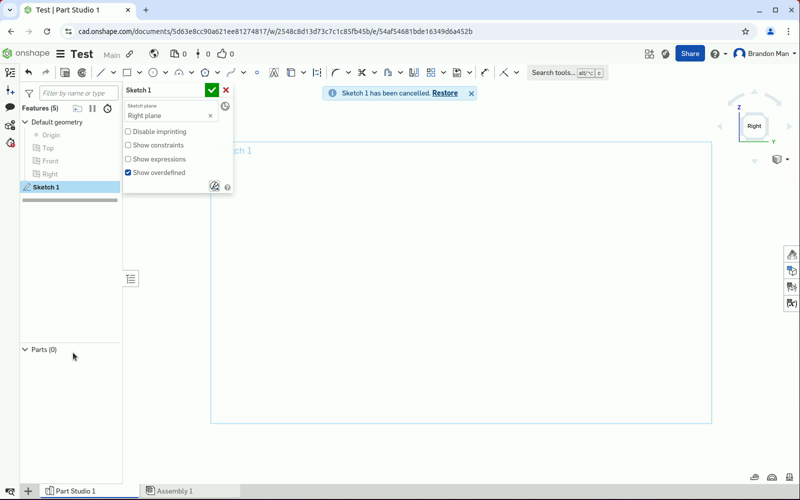
key(y)
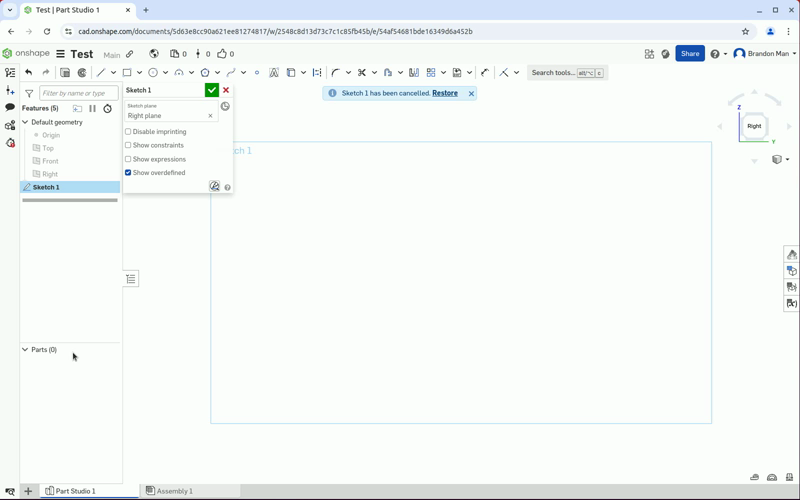
key(c)
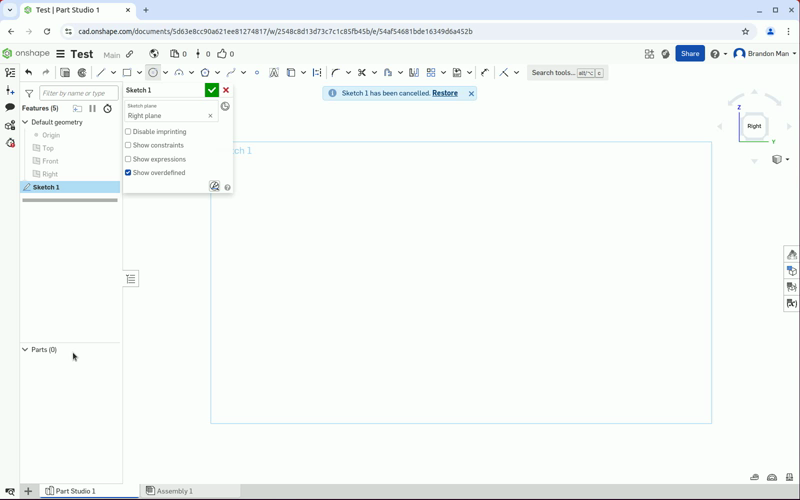
key_down(shift)
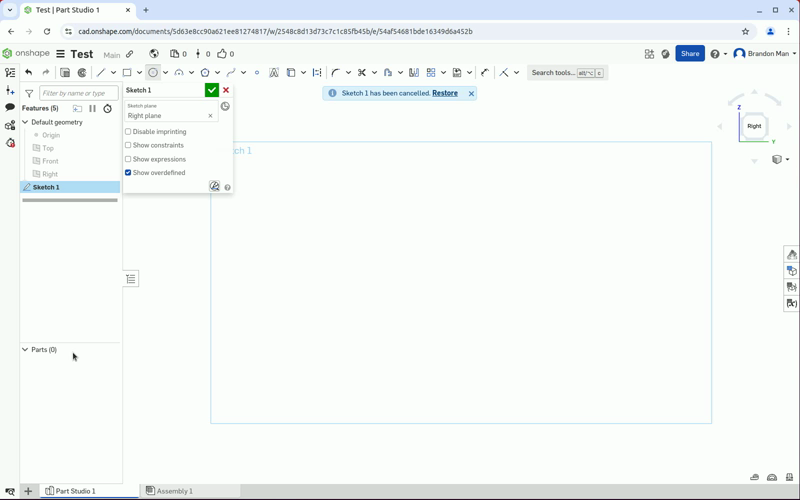
mouse_move(460, 282)
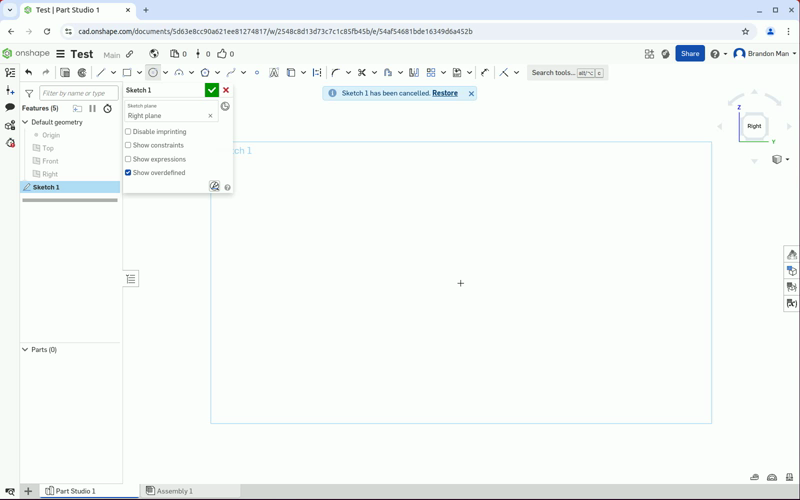
click(460, 282)
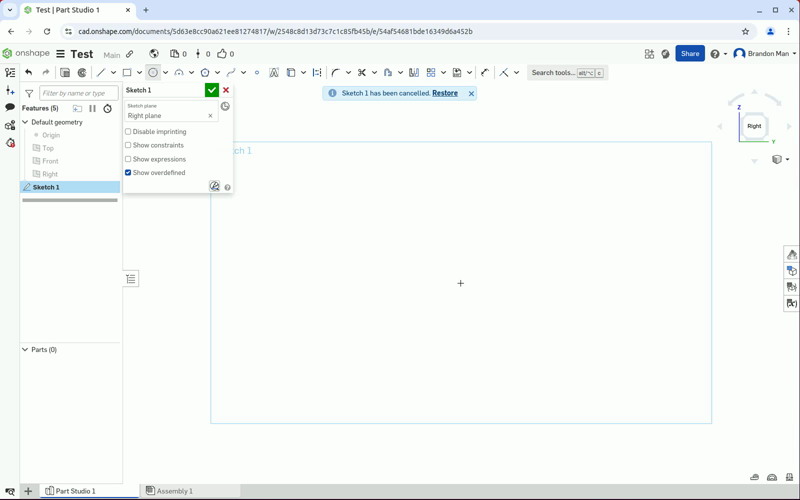
key_up(shift)
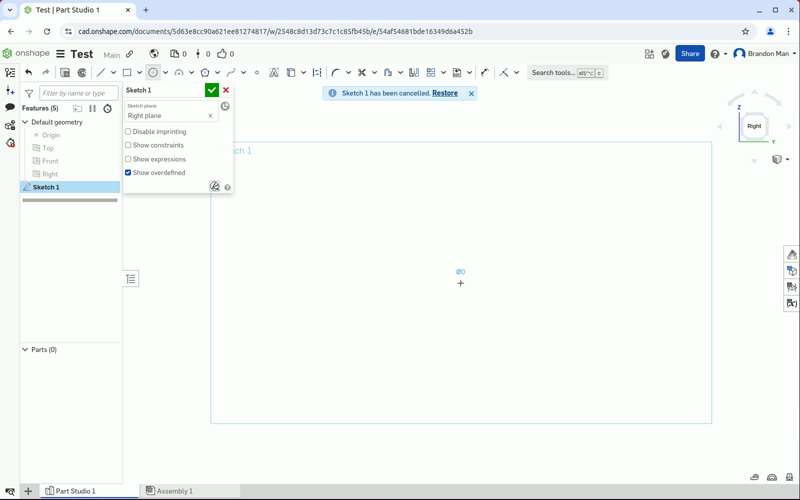
mouse_move(484, 282)
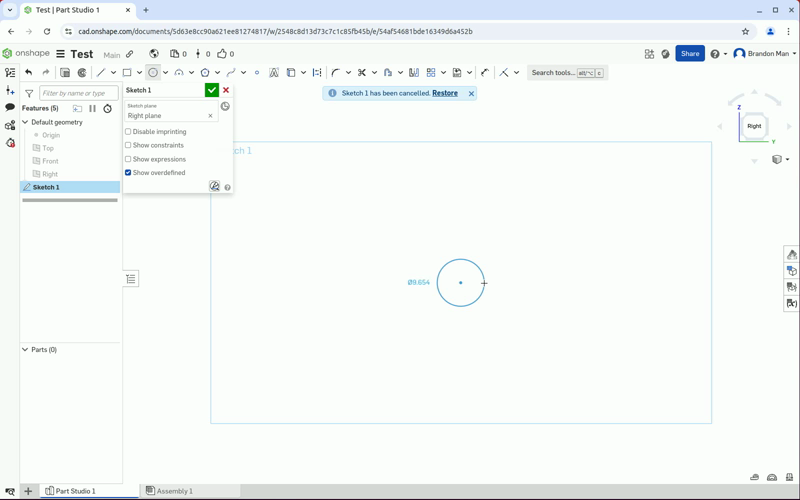
click(484, 282)
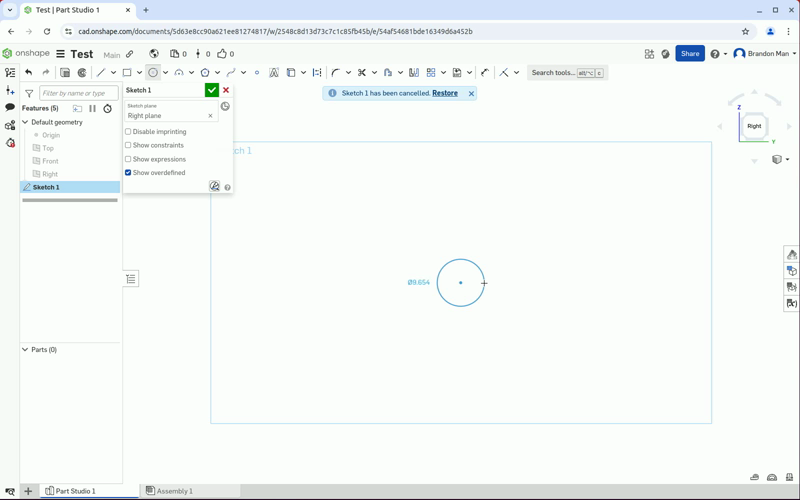
key(esc)
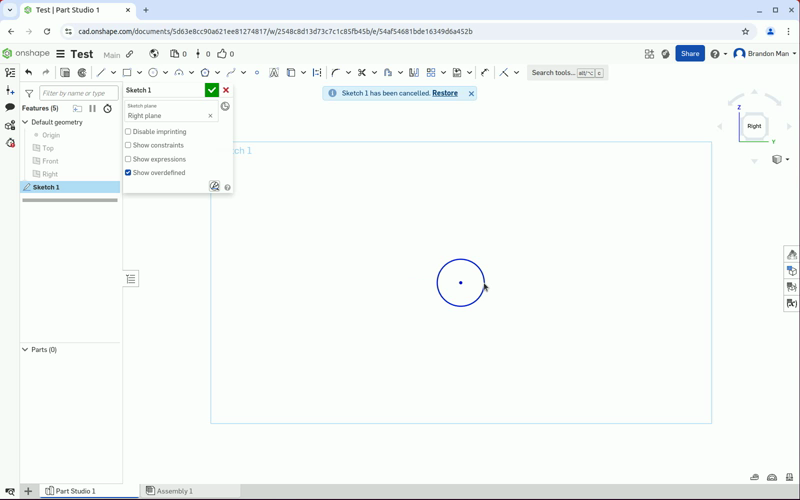
mouse_move(474, 287)
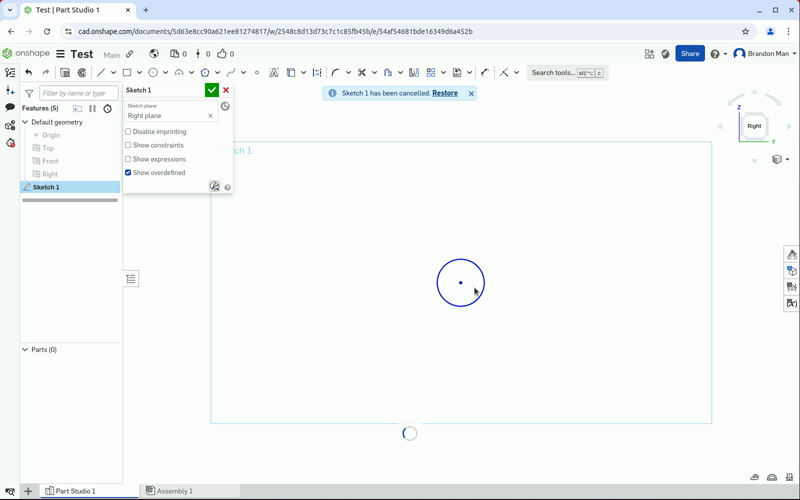
scroll(6)
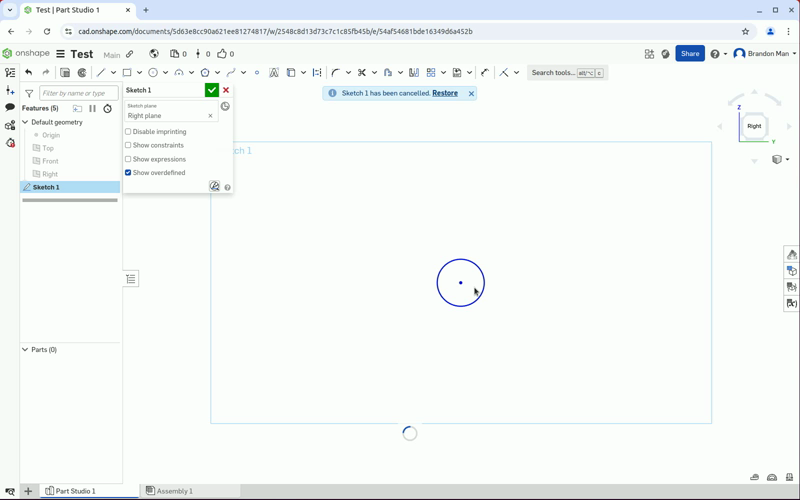
scroll(6)
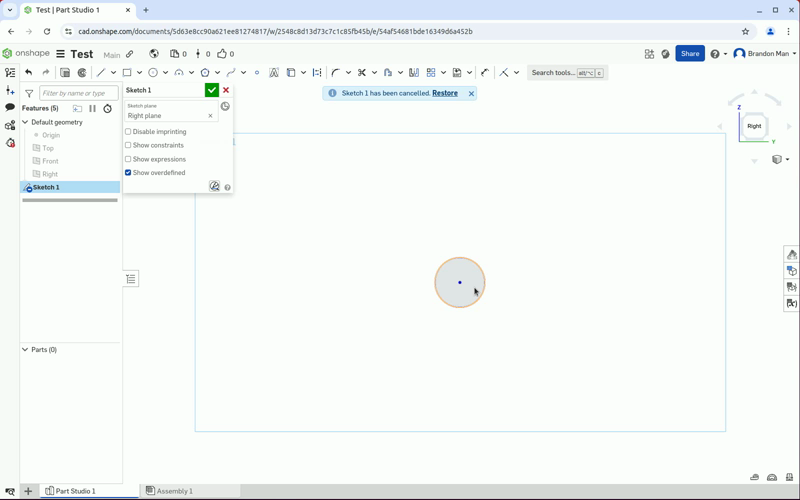
scroll(6)
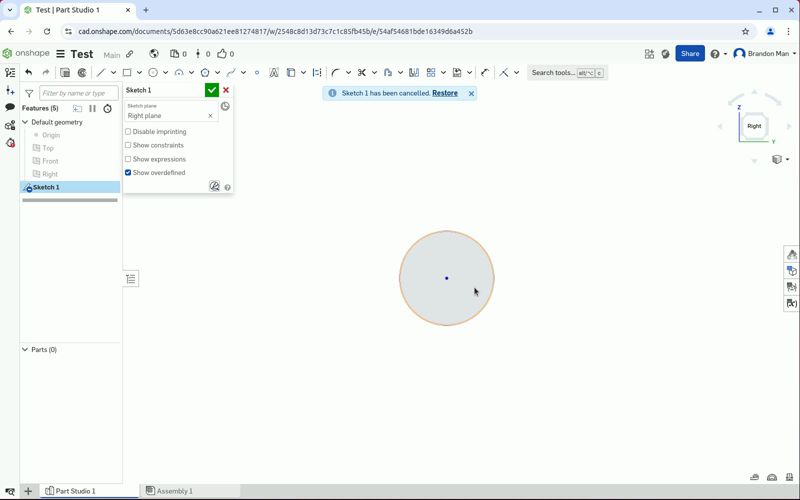
scroll(6)
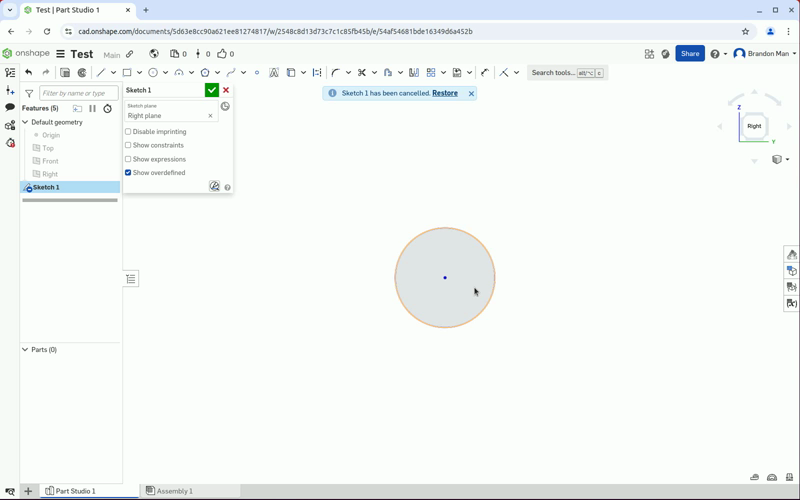
scroll(6)
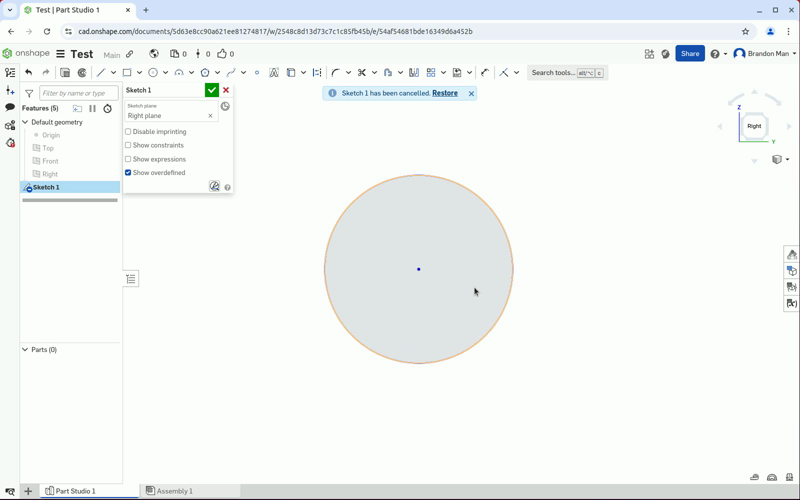
scroll(6)
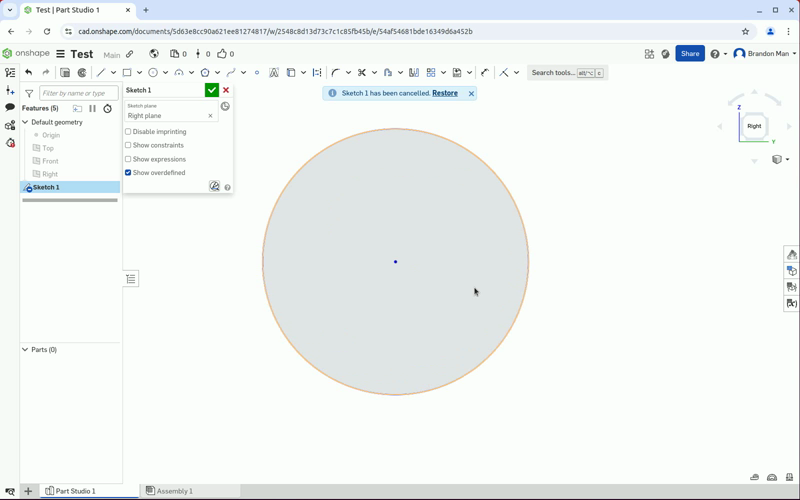
scroll(6)
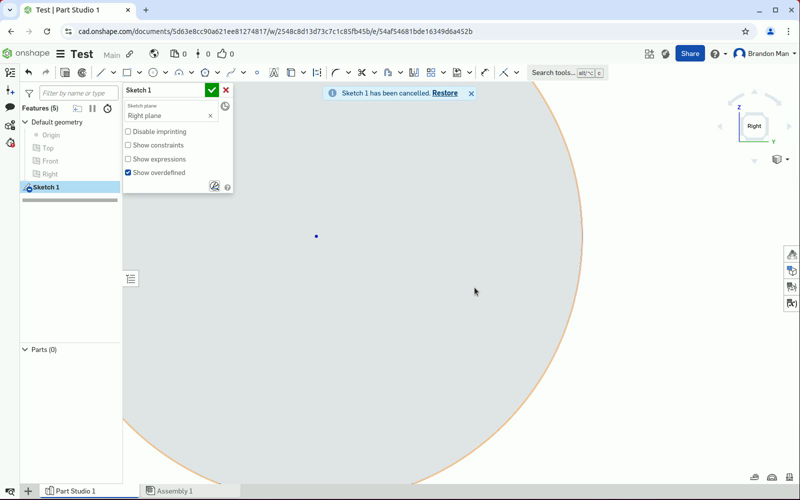
click(474, 287)
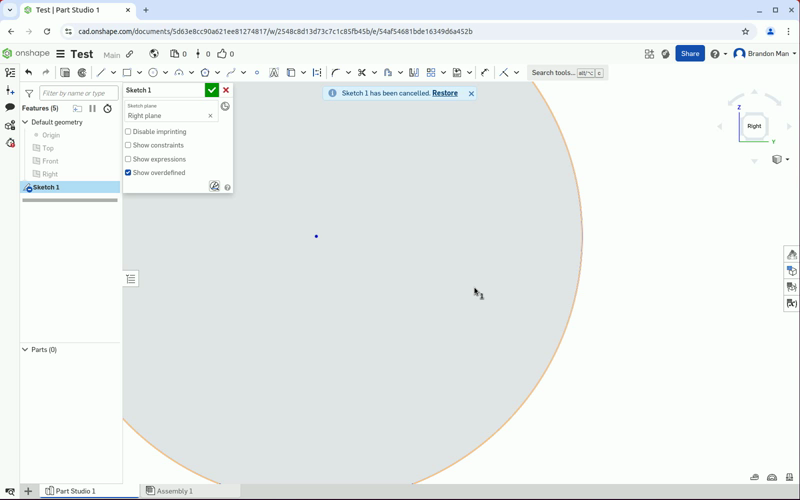
scroll(-6)
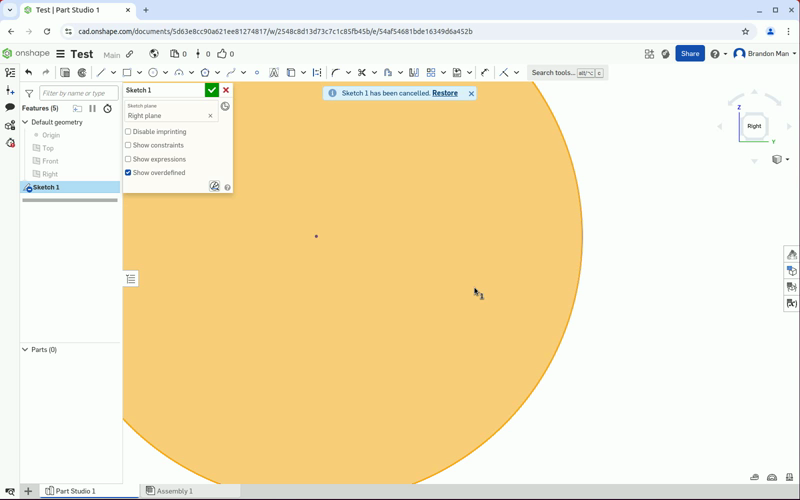
scroll(-6)
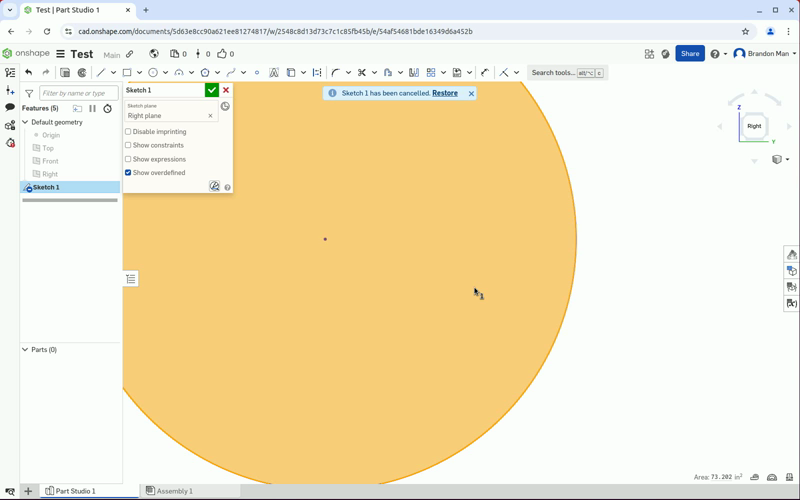
scroll(-6)
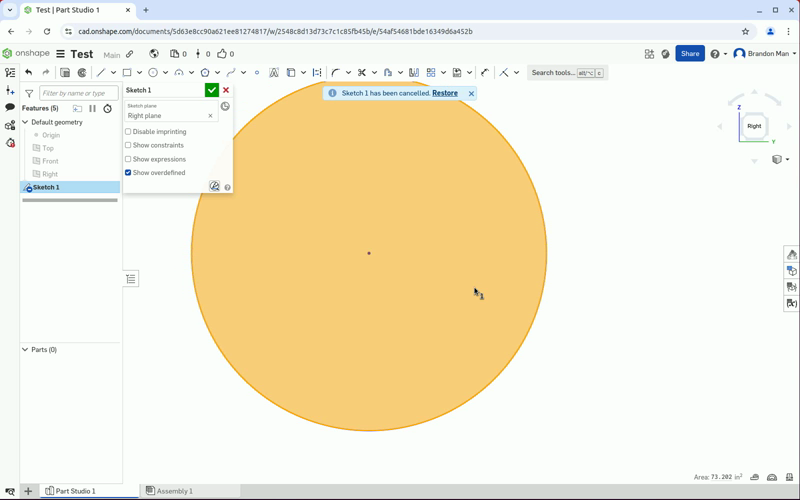
scroll(-6)
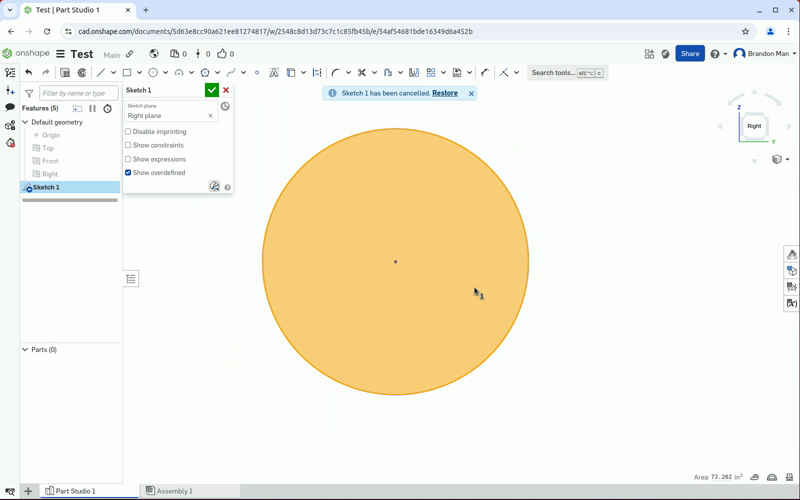
scroll(-6)
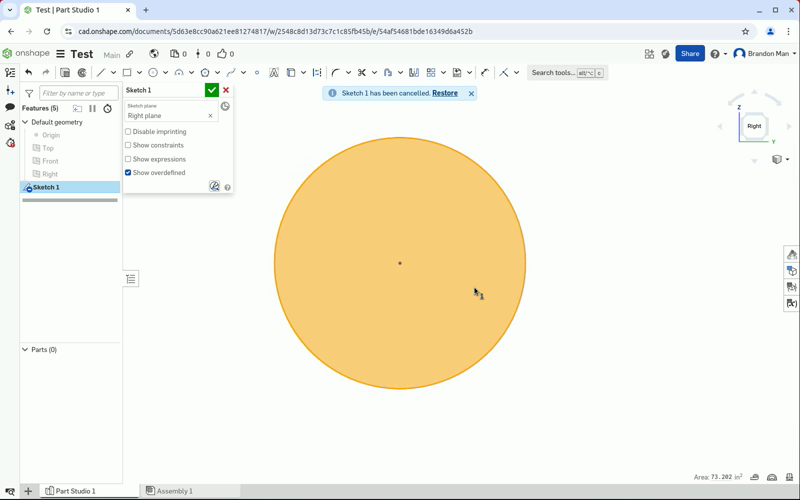
scroll(-6)
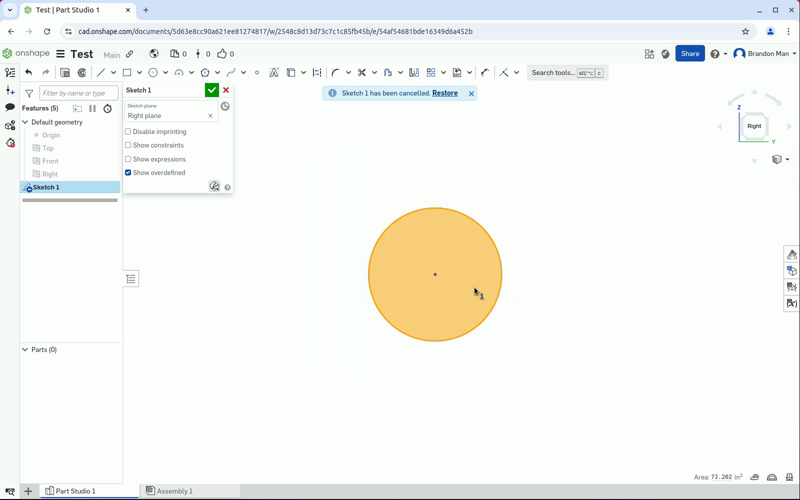
scroll(-6)
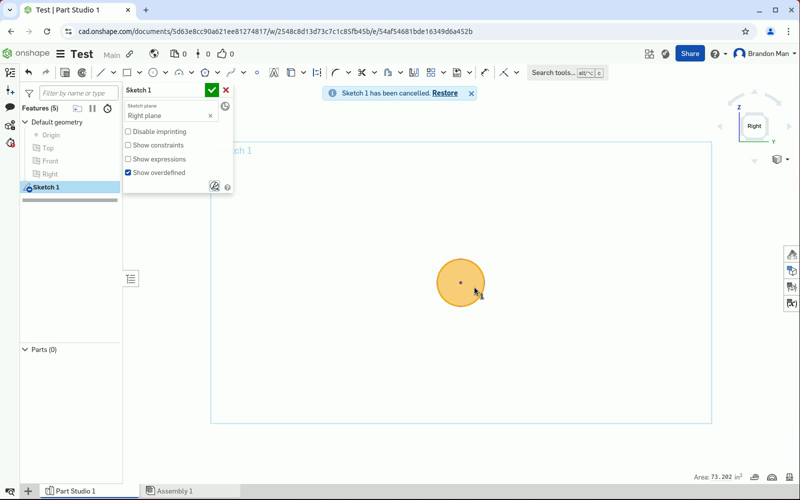
mouse_move(73, 352)
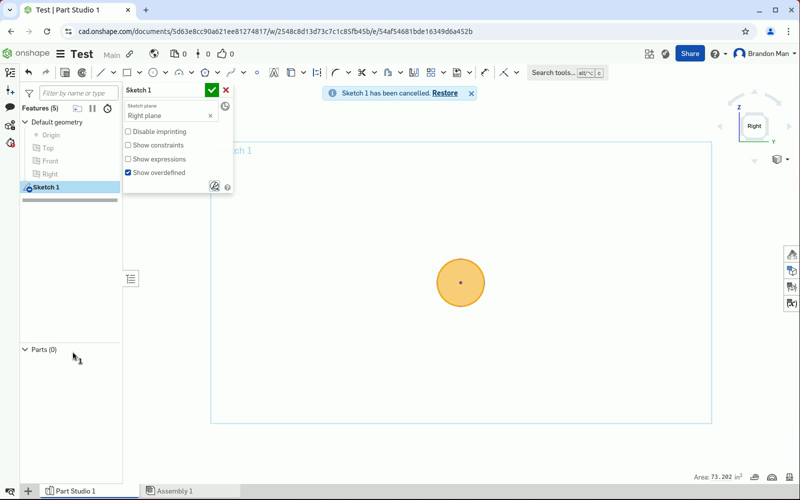
key(shift+y)
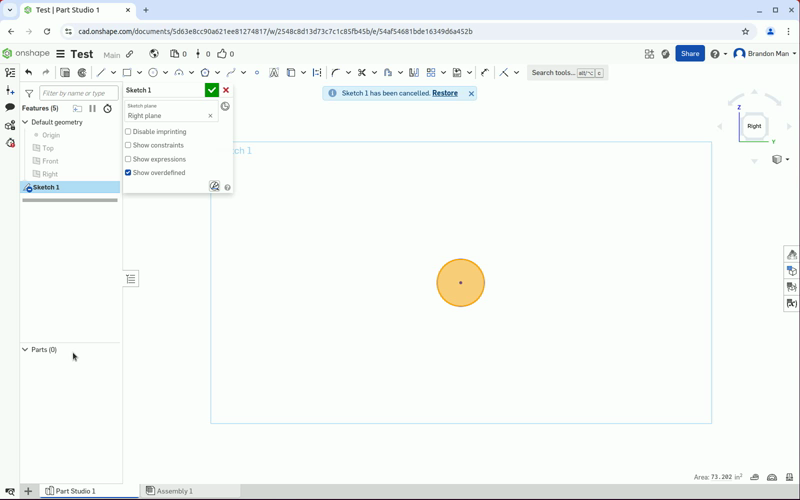
key(shift+e)
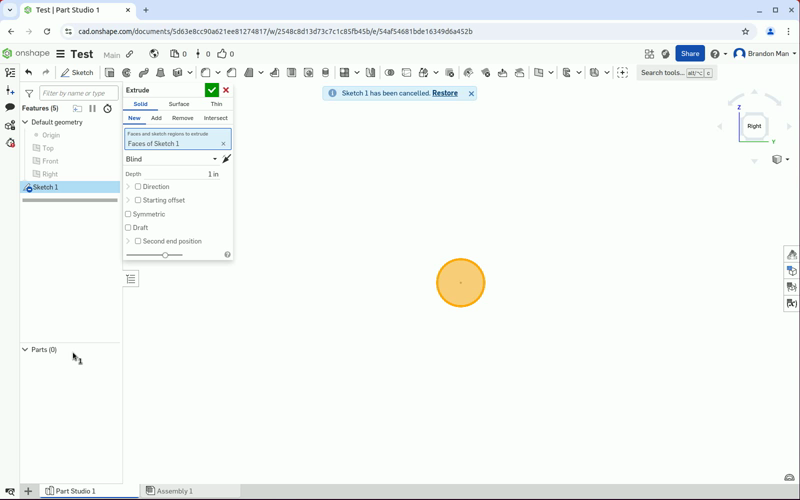
mouse_move(143, 106)
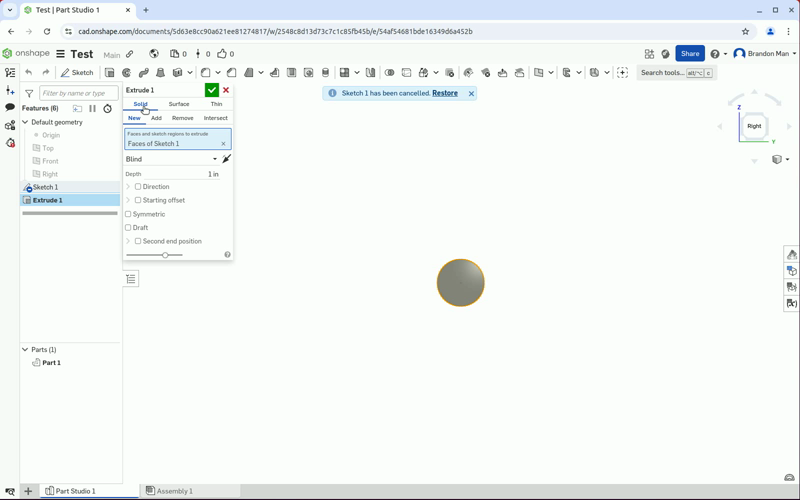
click(143, 106)
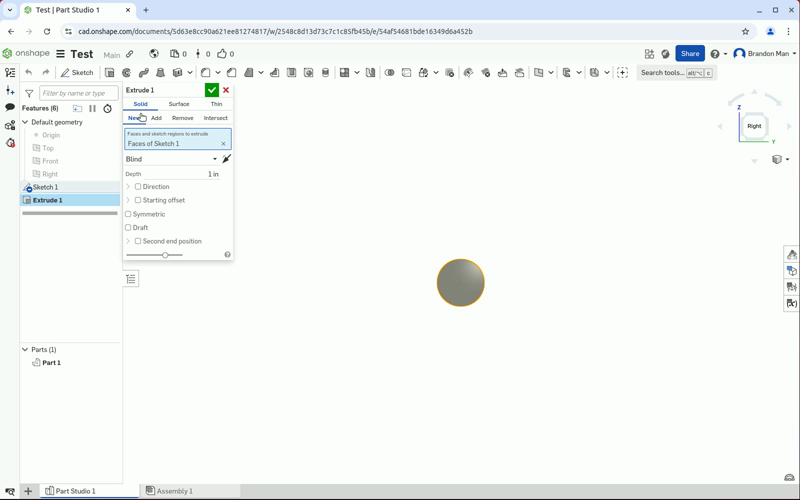
mouse_move(137, 120)
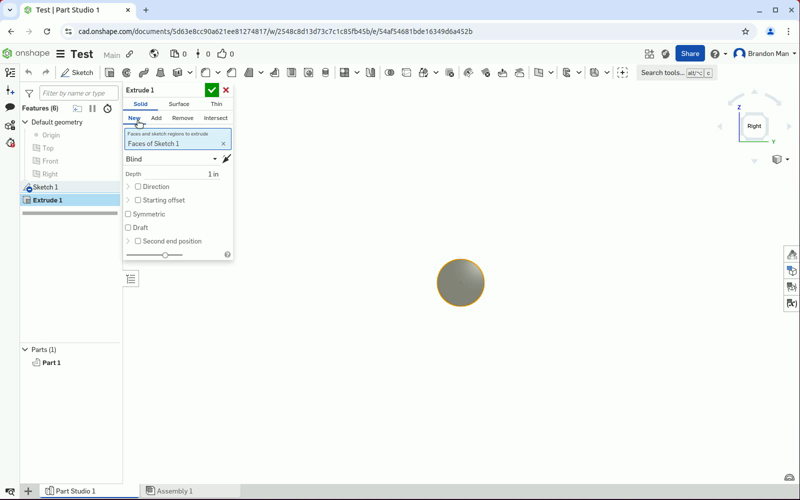
click(137, 120)
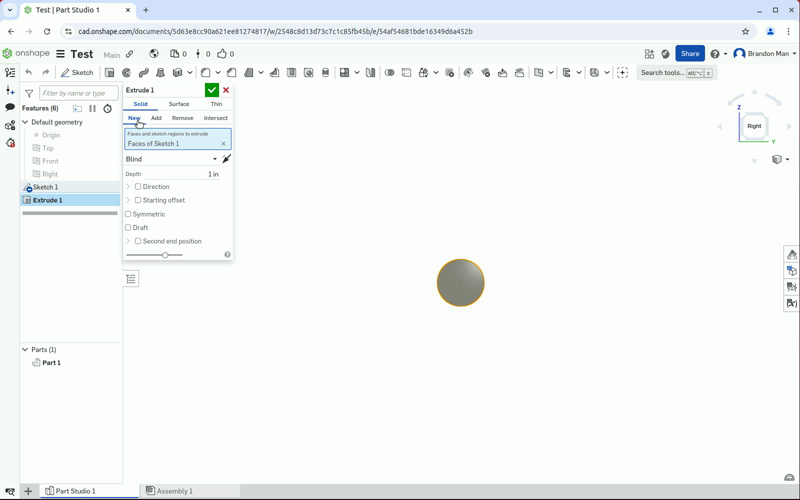
key(tab, 4)
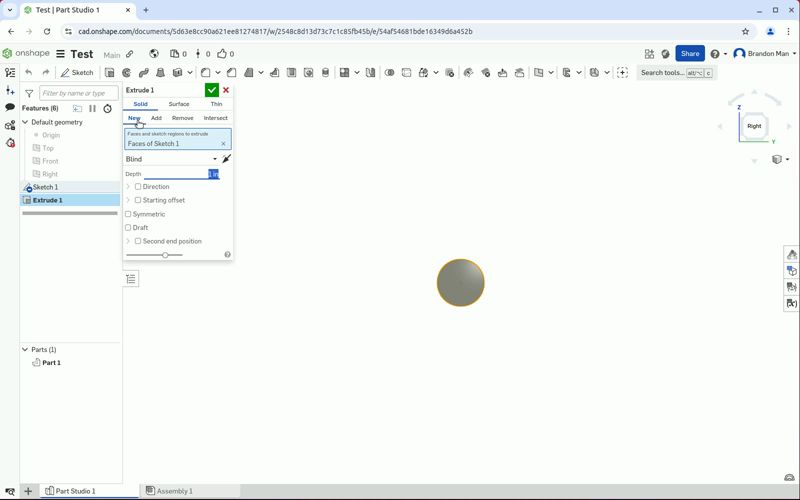
text(29.366)
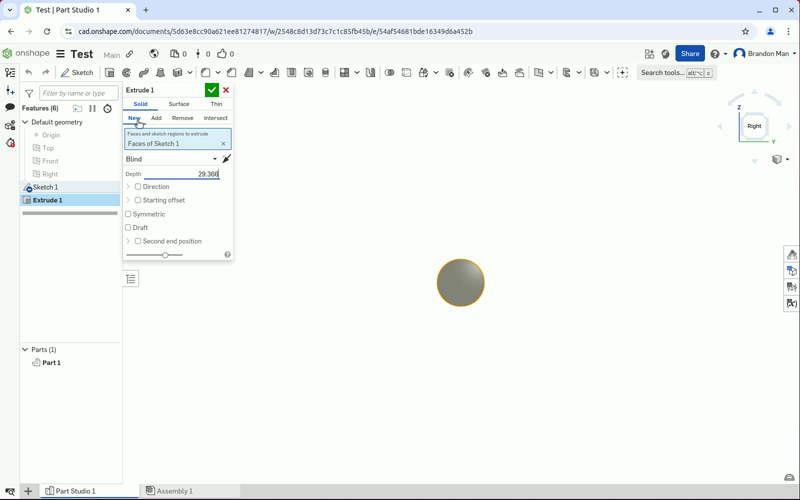
key(tab, 3)
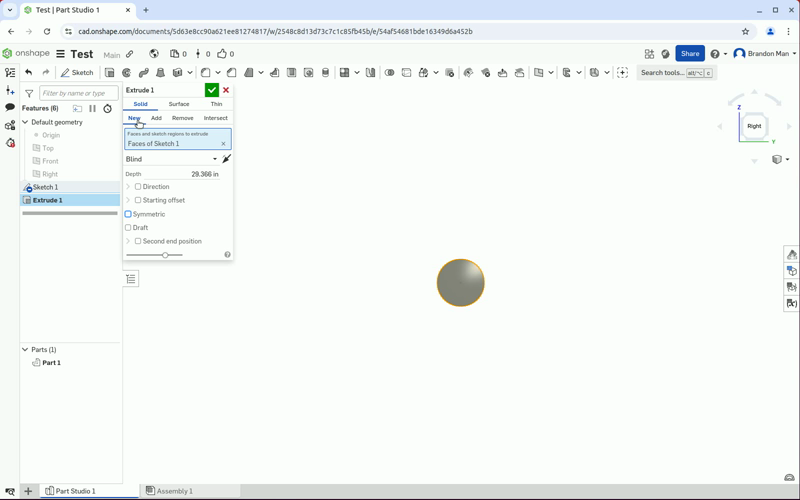
key(space)
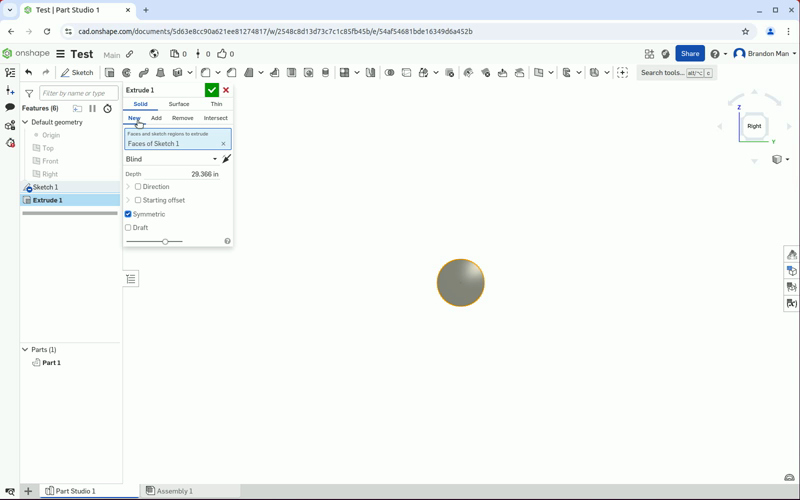
key(enter)
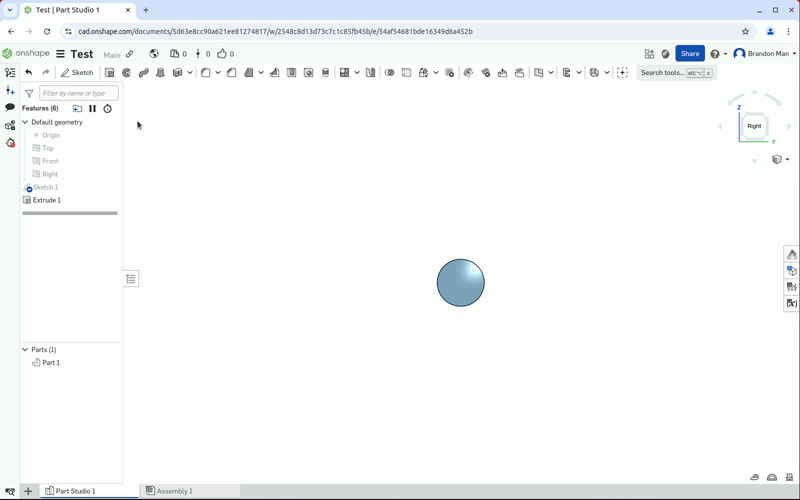
key(shift+h)
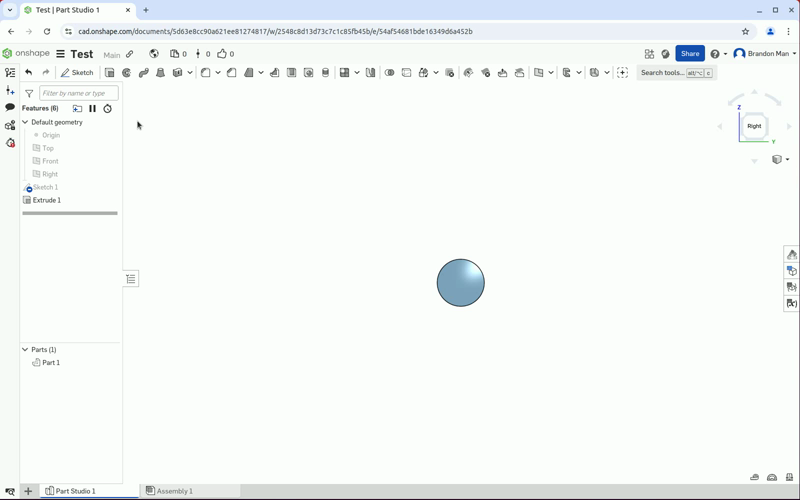
key(shift+h)
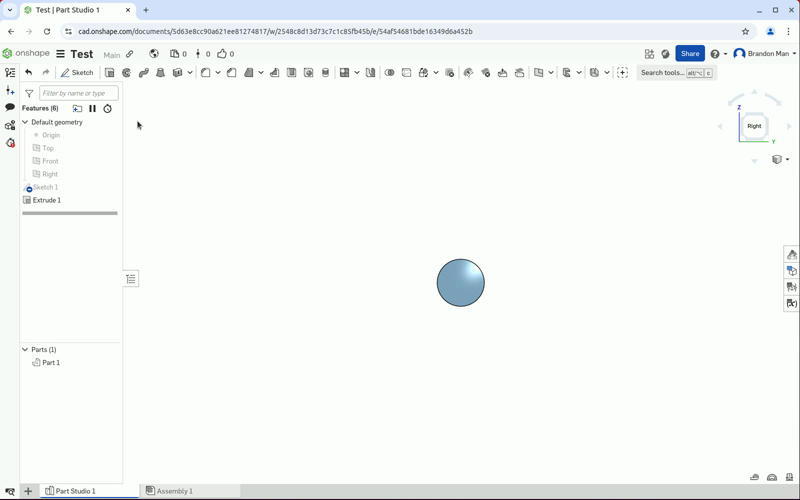
mouse_move(73, 189)
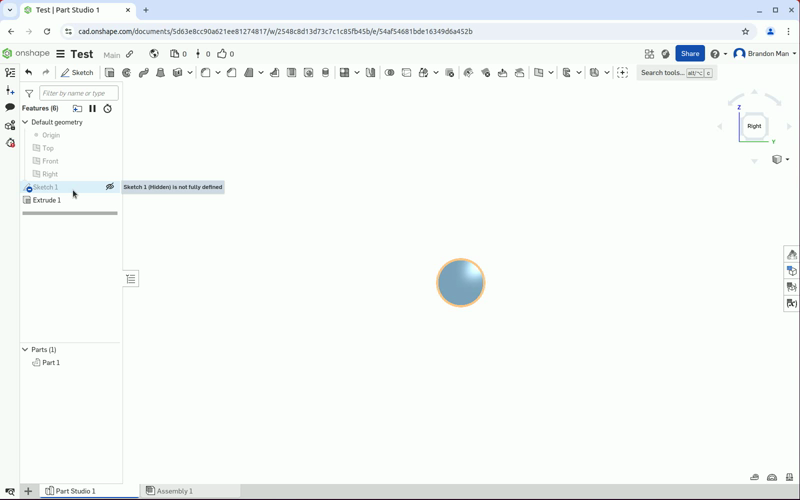
click(73, 189)
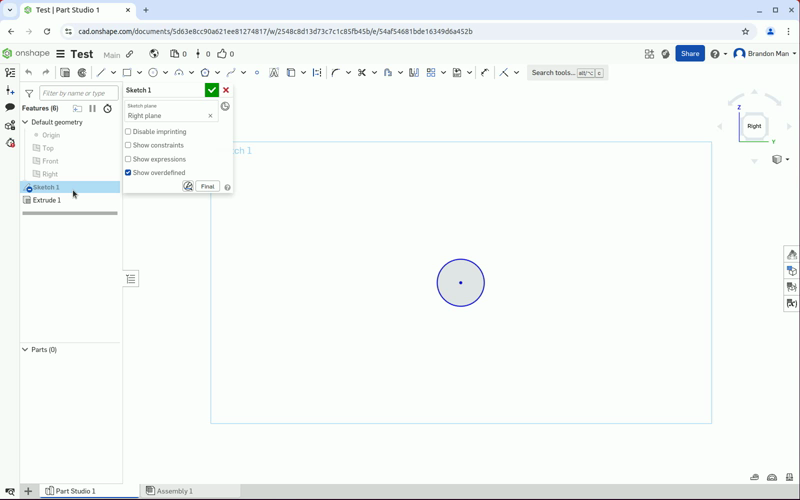
mouse_move(229, 92)
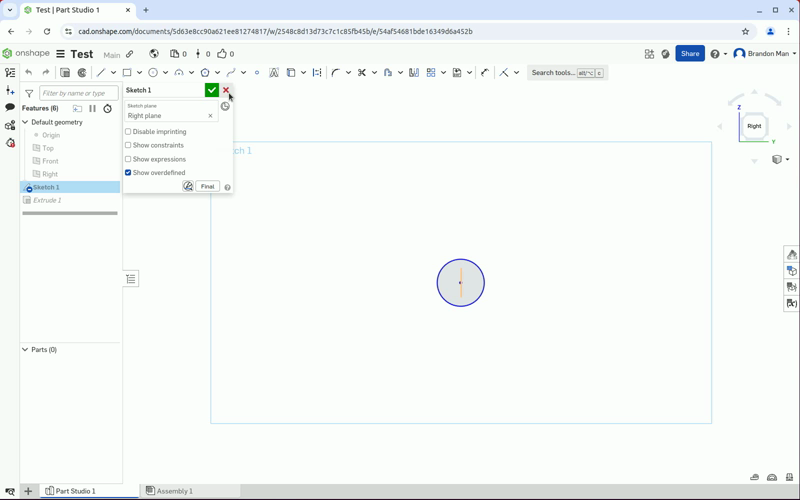
click(229, 92)
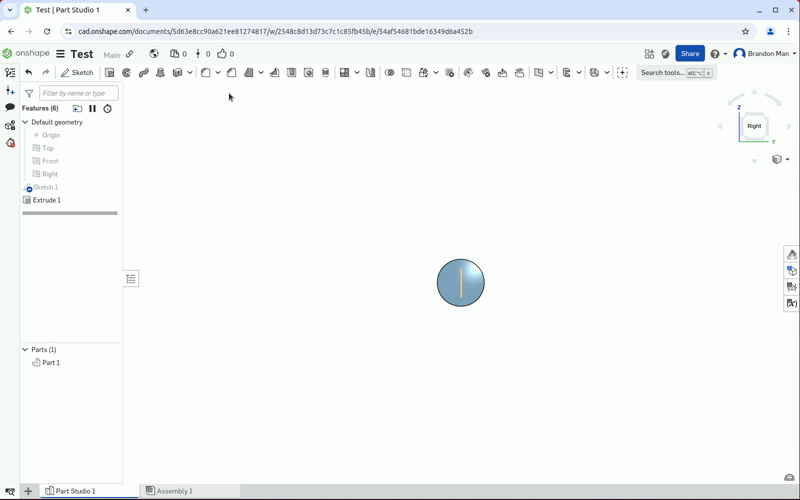
mouse_move(541, 75)
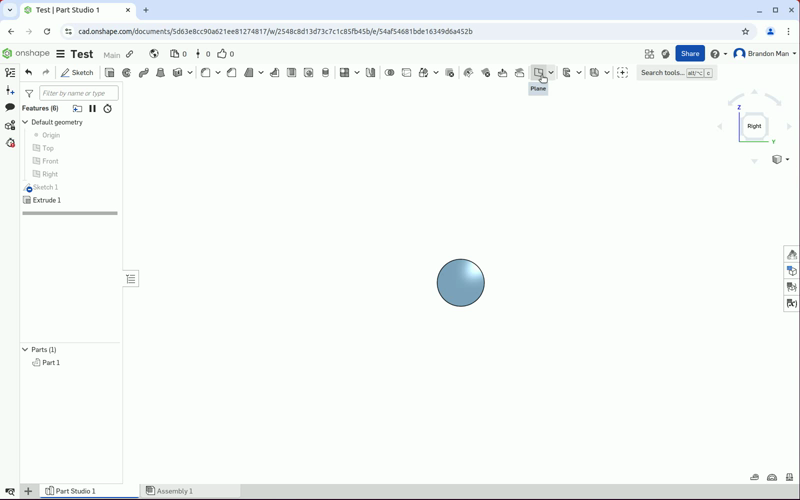
click(541, 75)
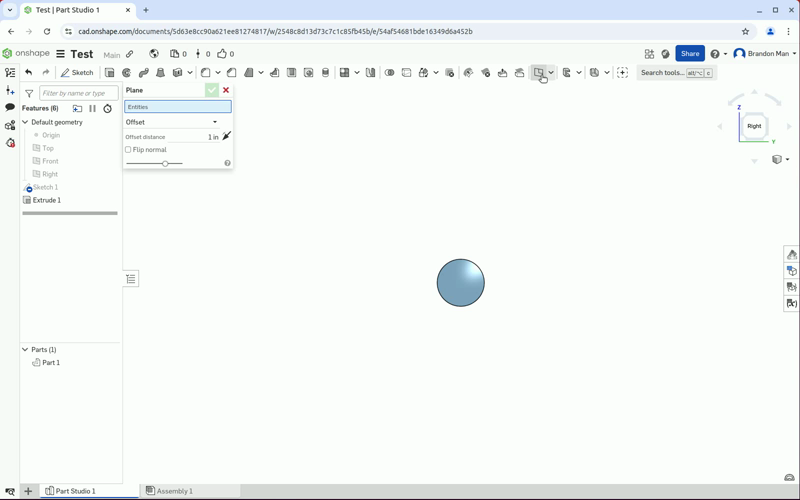
mouse_move(73, 176)
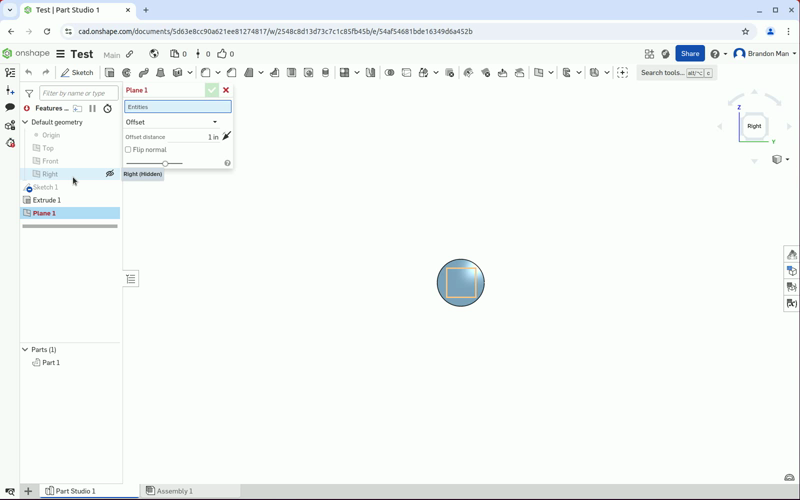
click(73, 176)
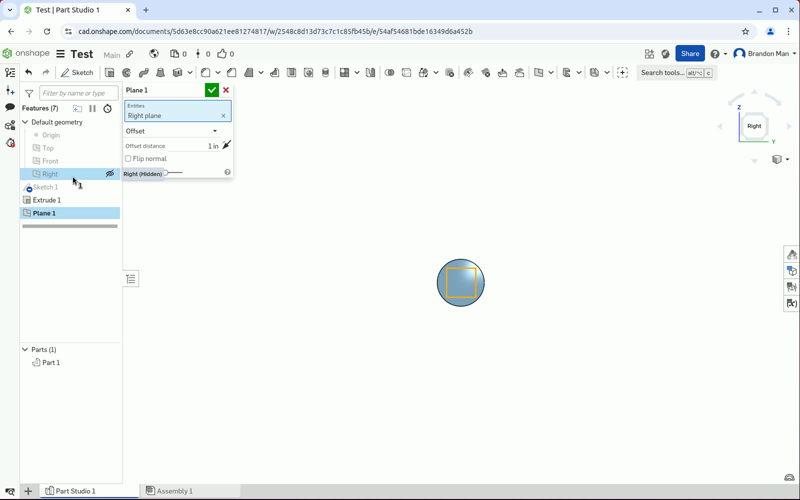
key(tab, 2)
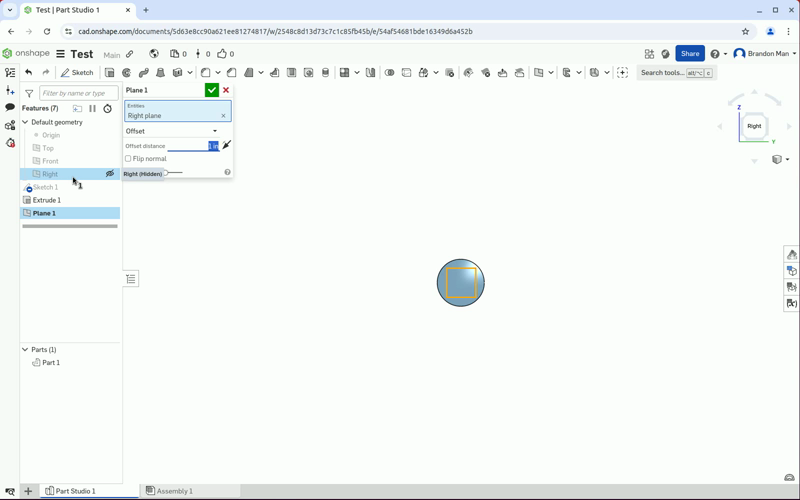
text(14.697)
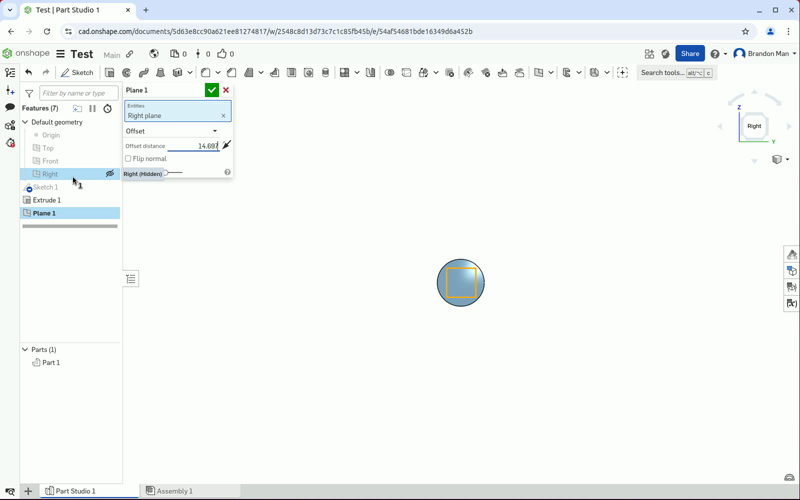
key(enter, 2)
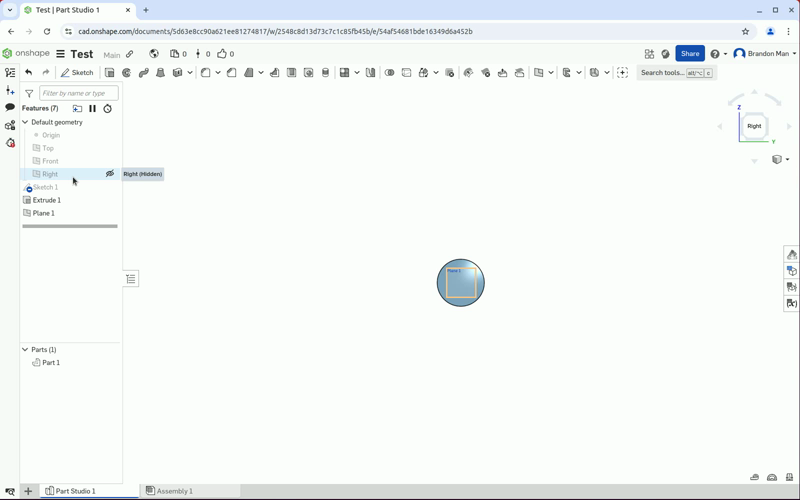
key(shift+s)
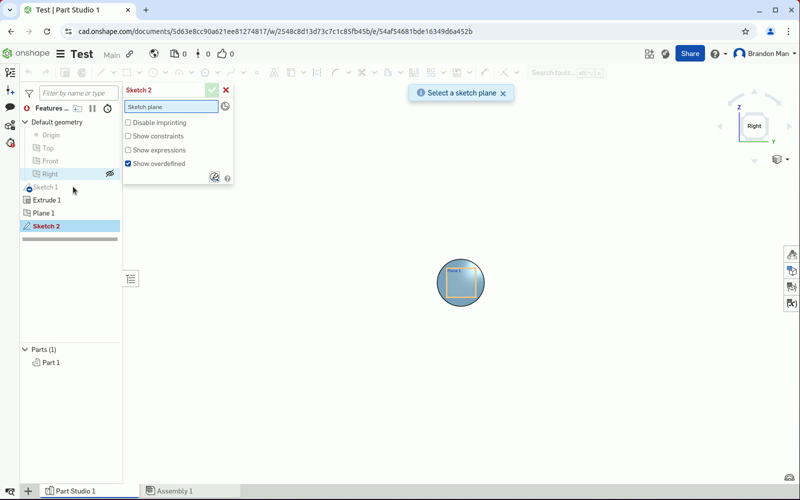
mouse_move(73, 215)
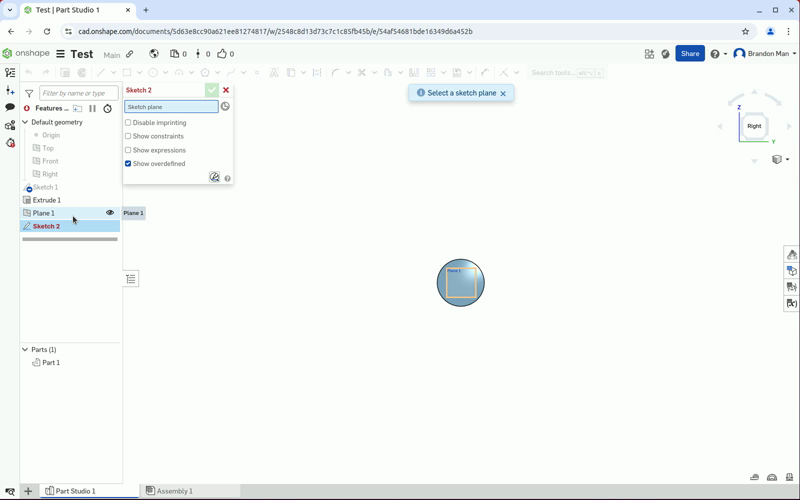
click(73, 215)
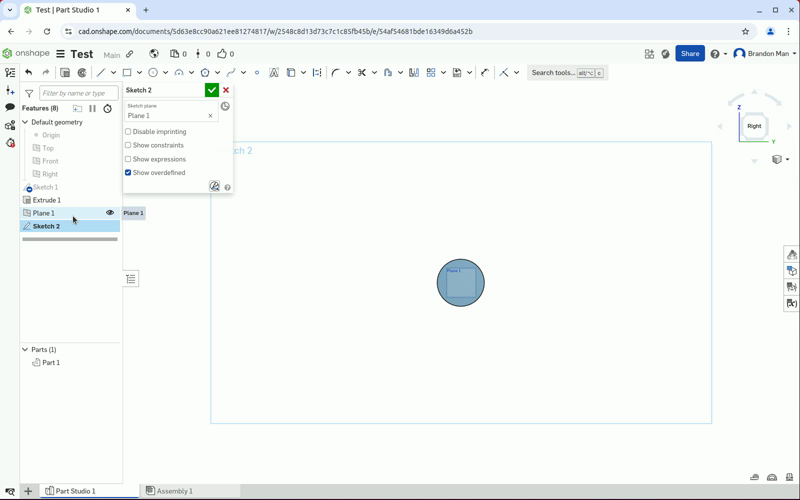
mouse_move(73, 352)
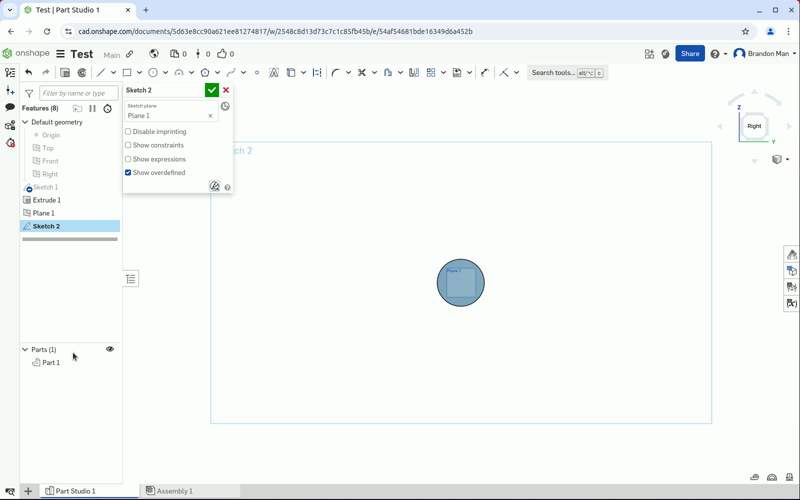
key(y)
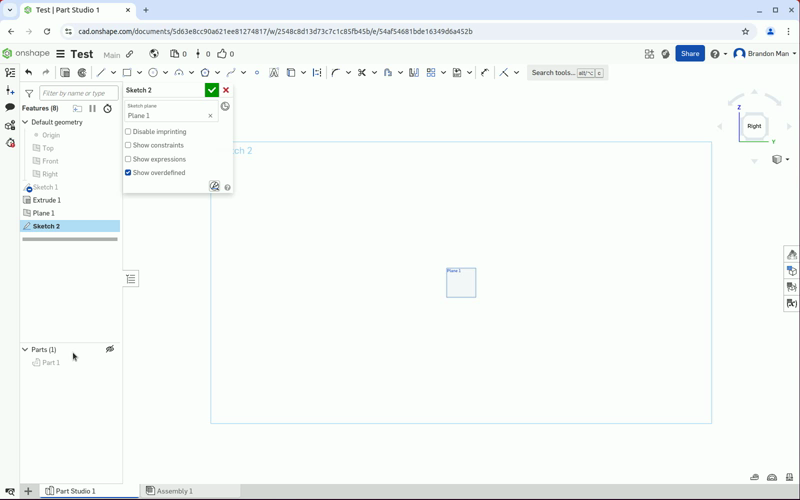
key(c)
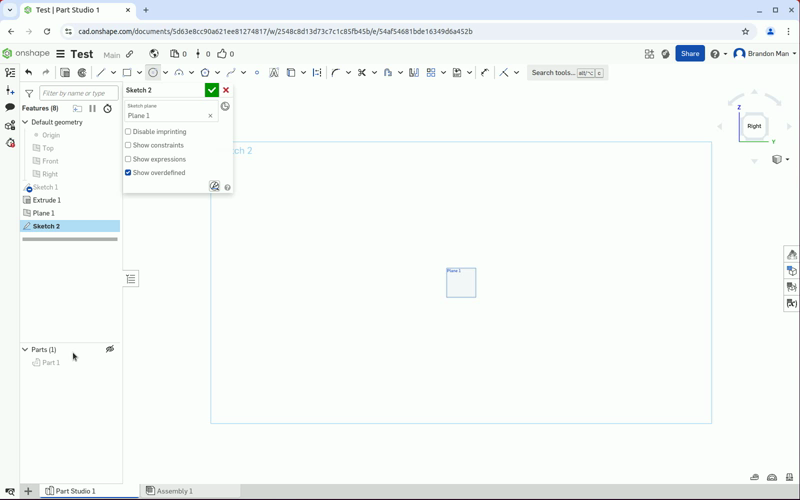
key_down(shift)
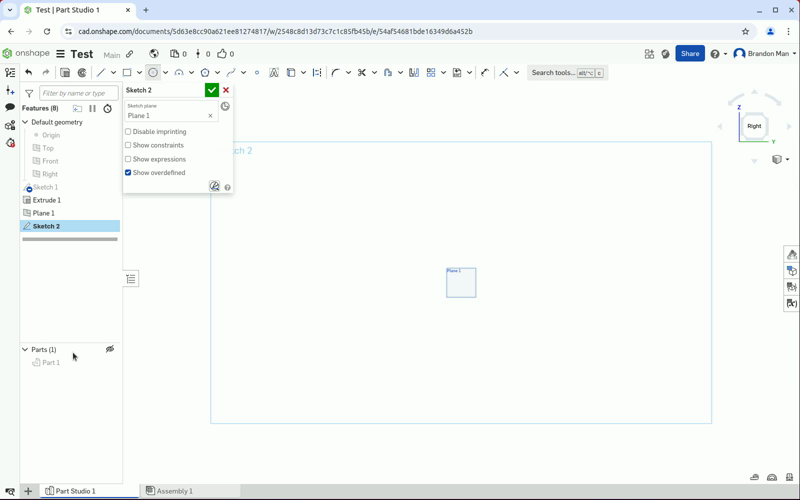
mouse_move(461, 282)
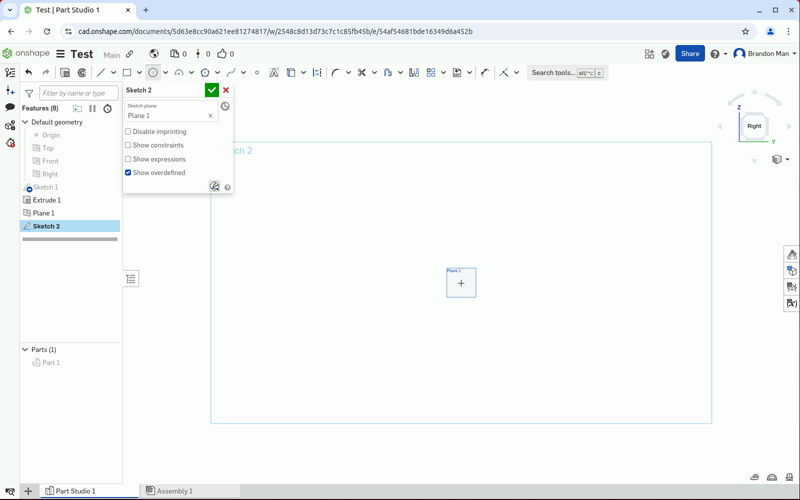
click(461, 282)
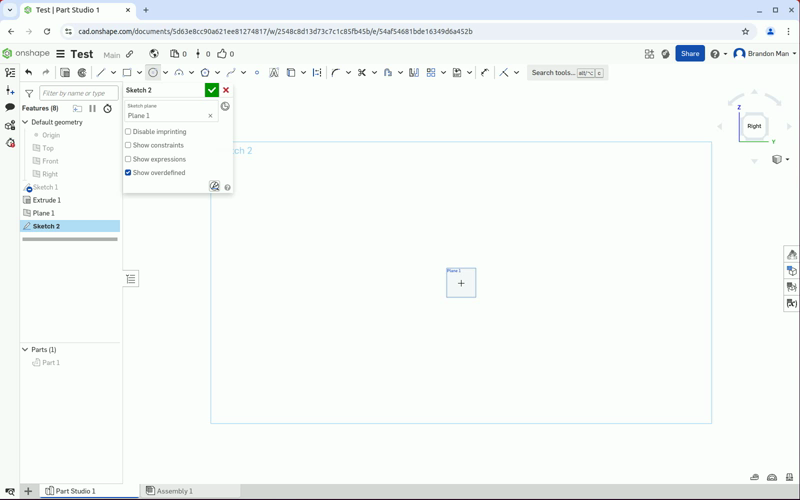
key_up(shift)
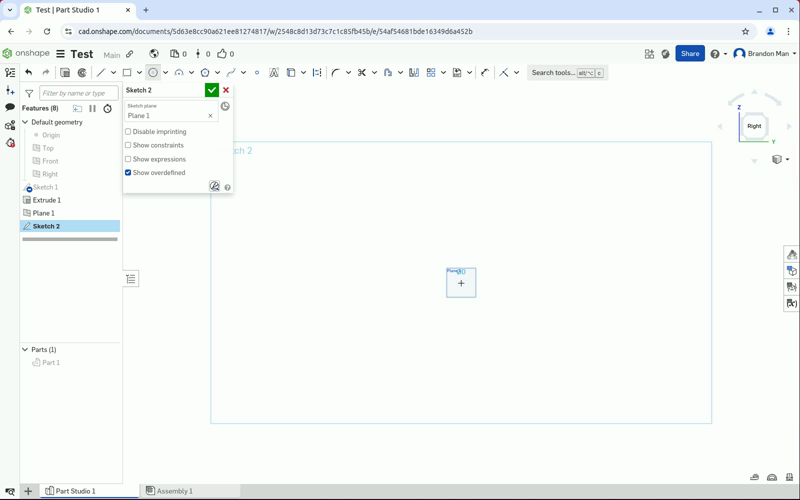
mouse_move(478, 282)
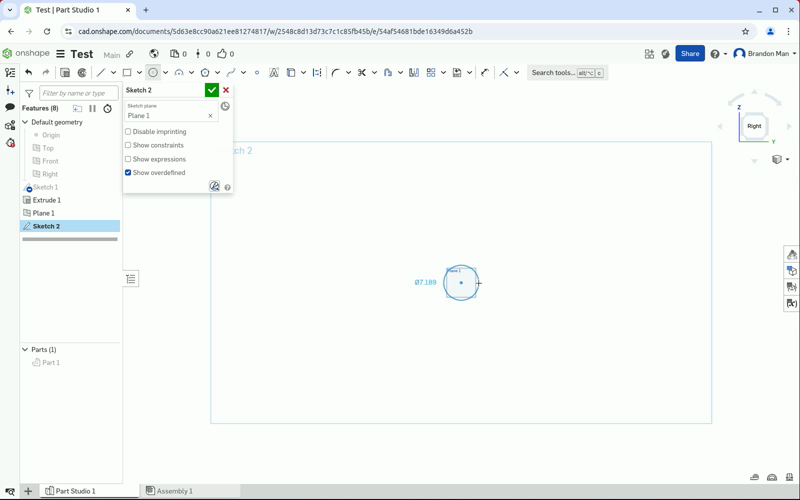
click(478, 282)
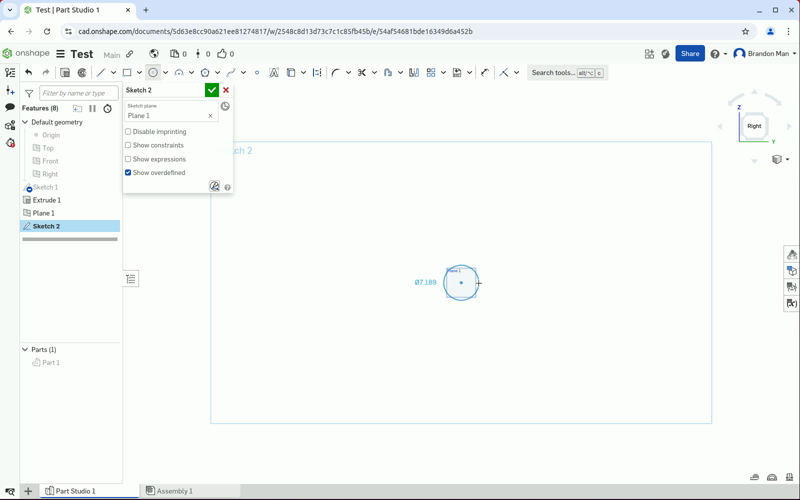
key(esc)
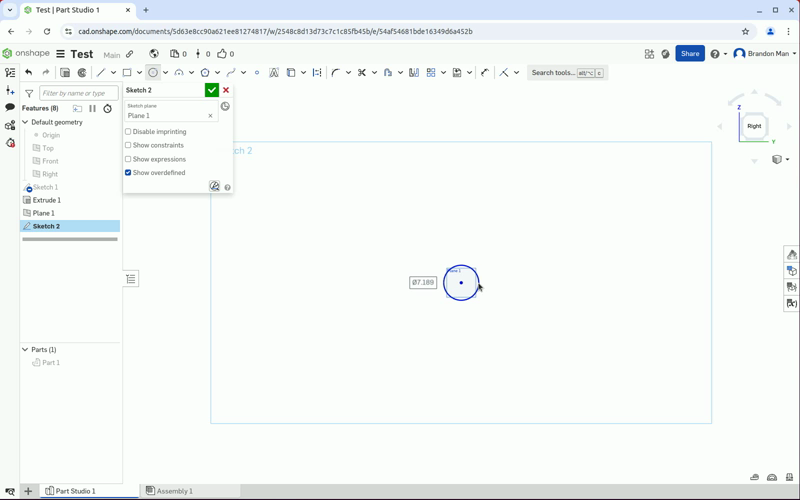
mouse_move(458, 278)
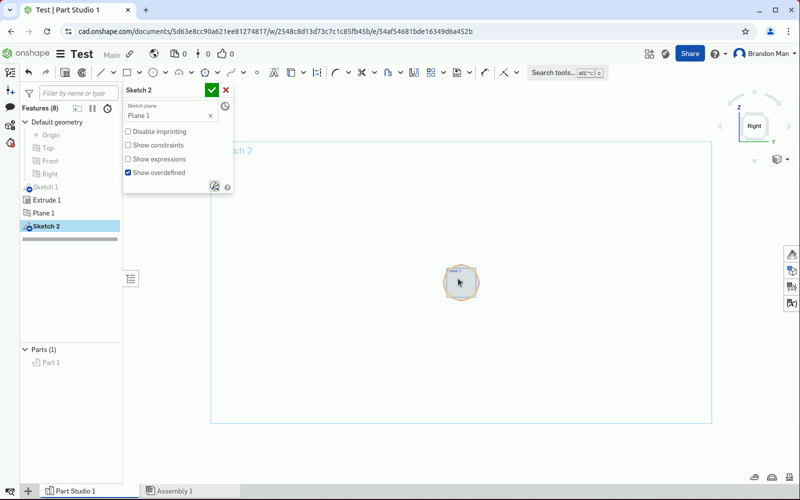
scroll(6)
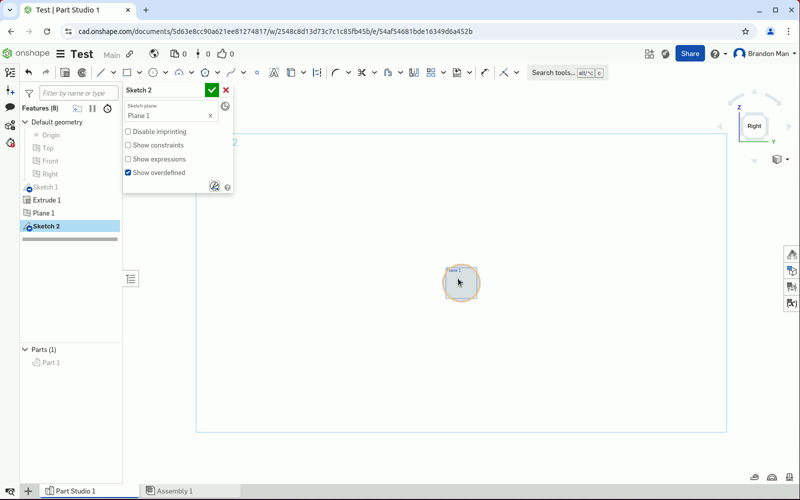
scroll(6)
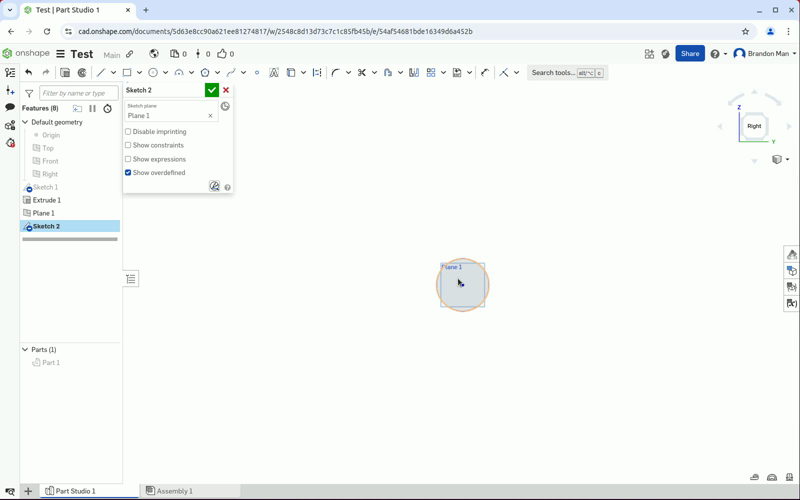
scroll(6)
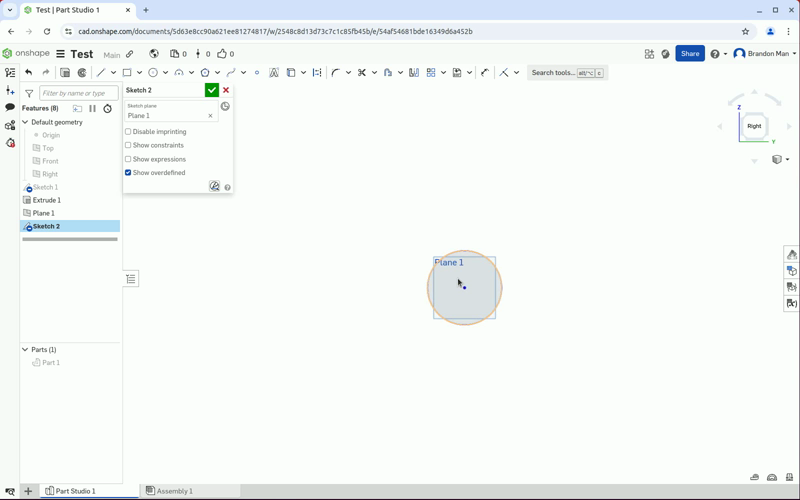
scroll(6)
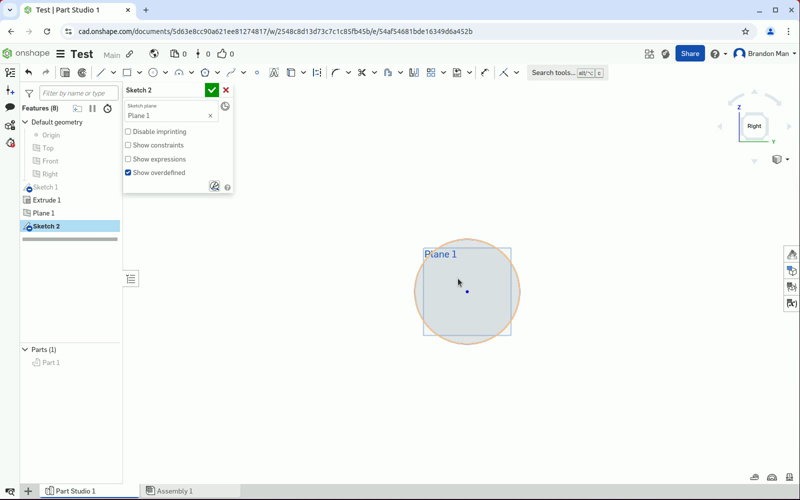
scroll(6)
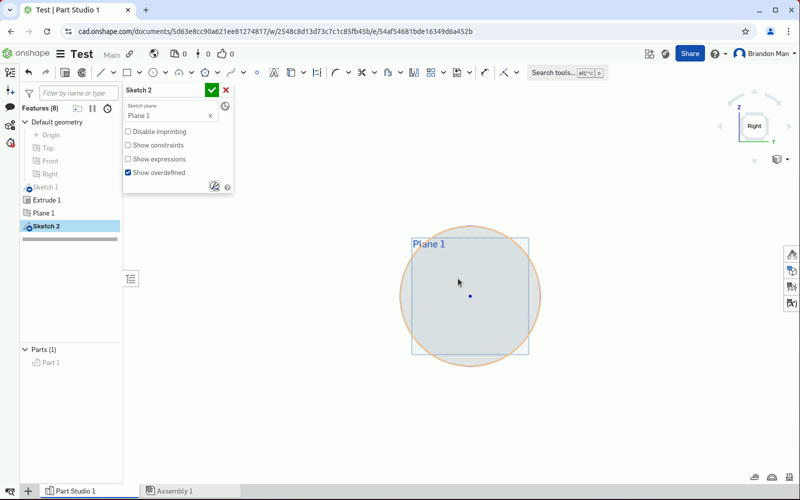
scroll(6)
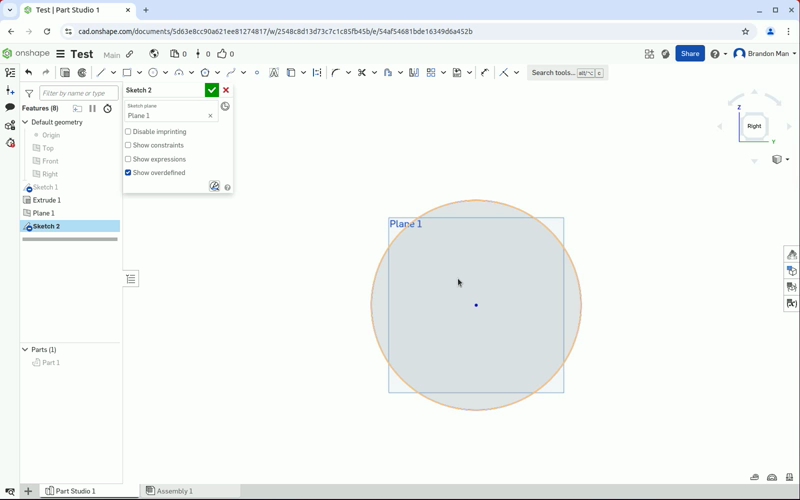
scroll(6)
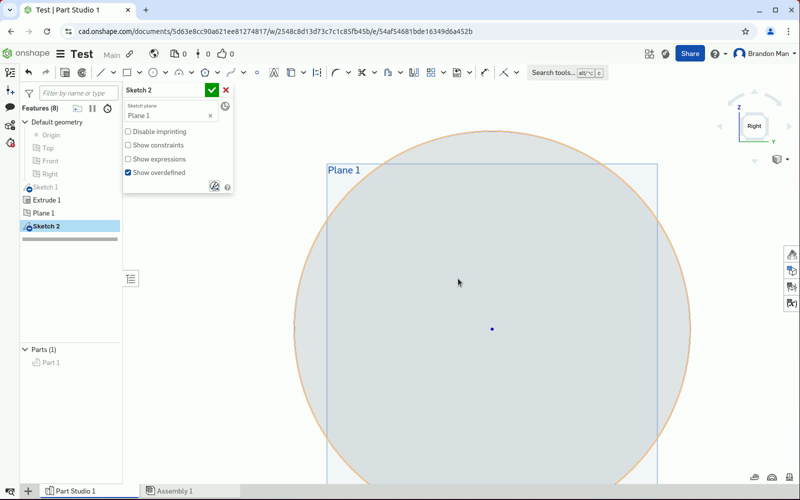
click(458, 278)
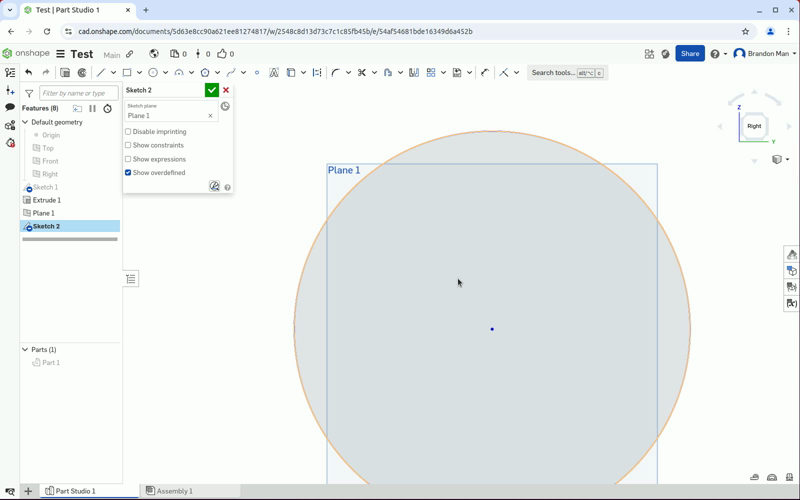
scroll(-6)
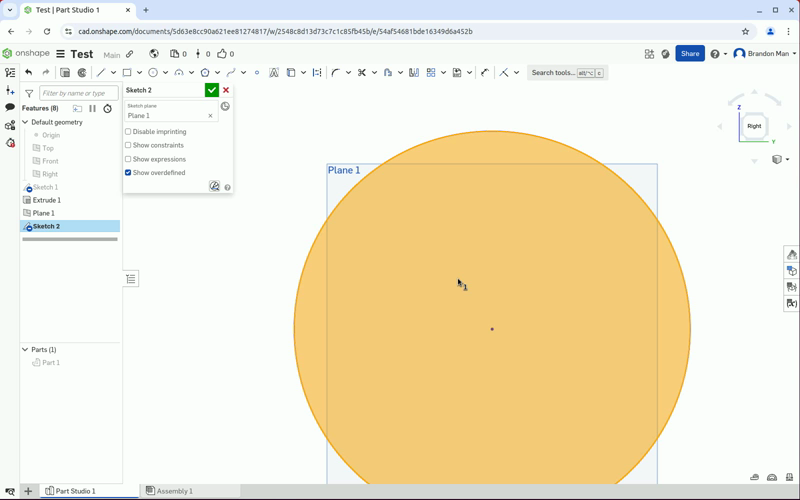
scroll(-6)
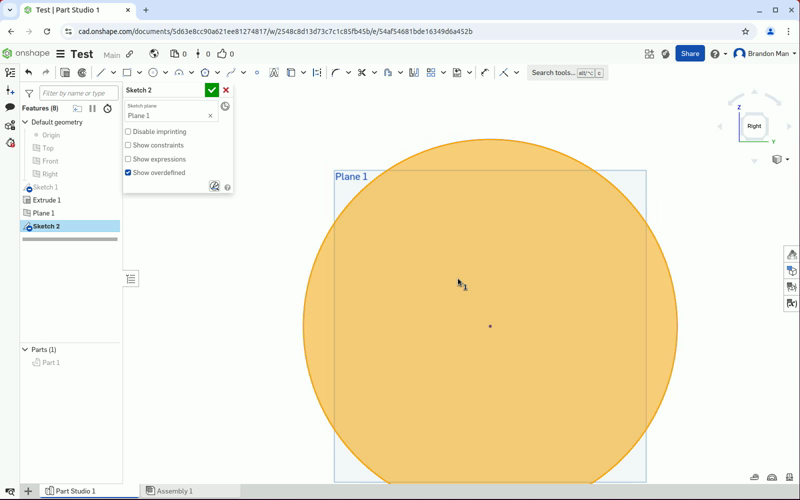
scroll(-6)
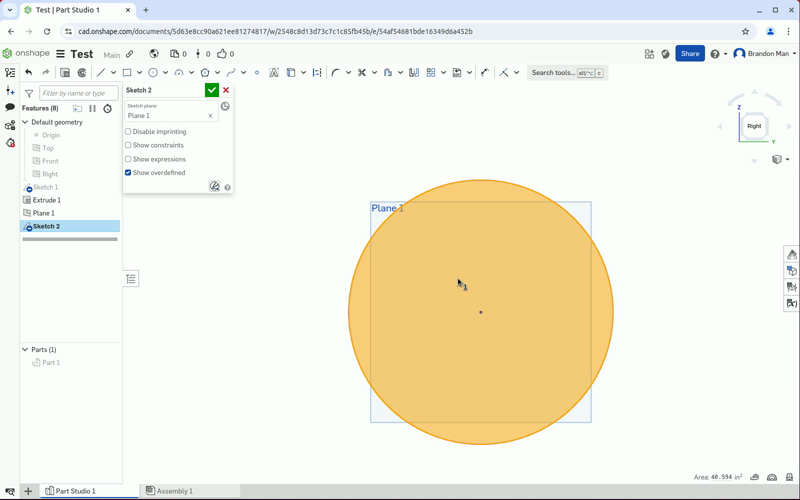
scroll(-6)
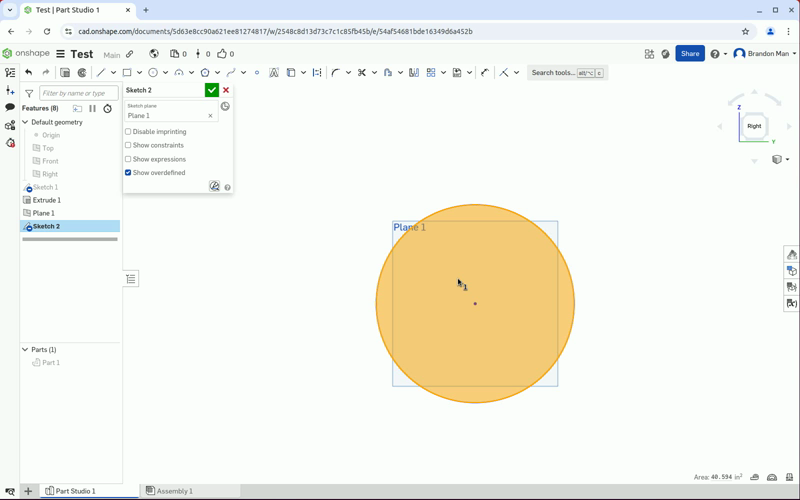
scroll(-6)
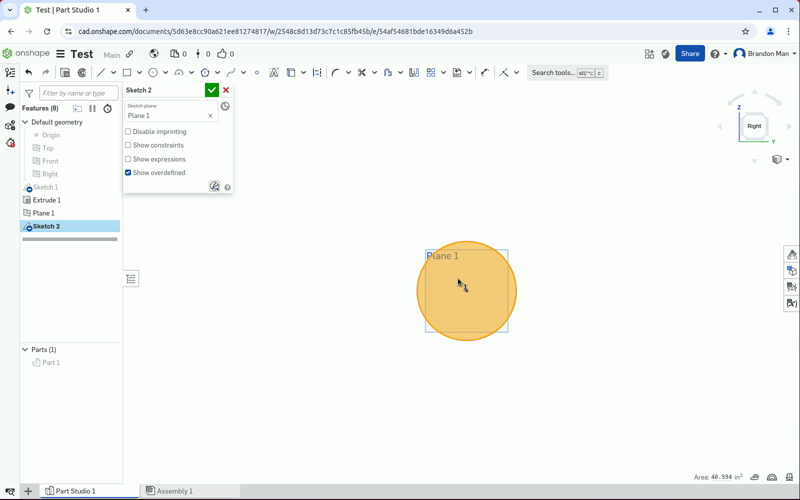
scroll(-6)
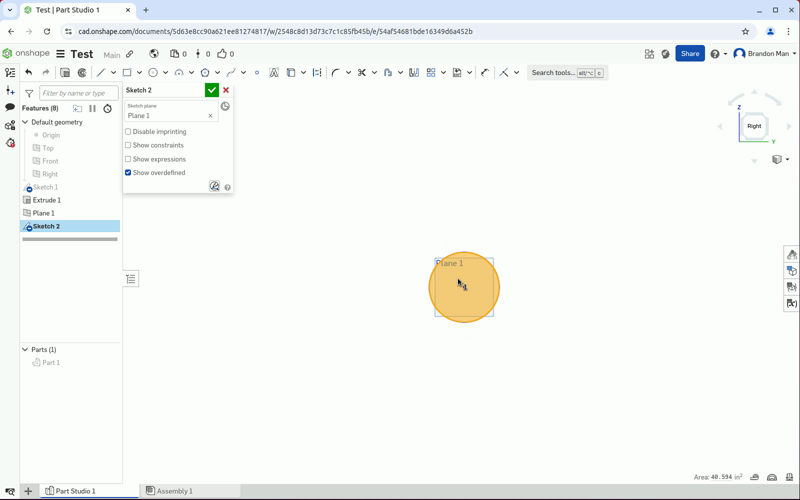
scroll(-6)
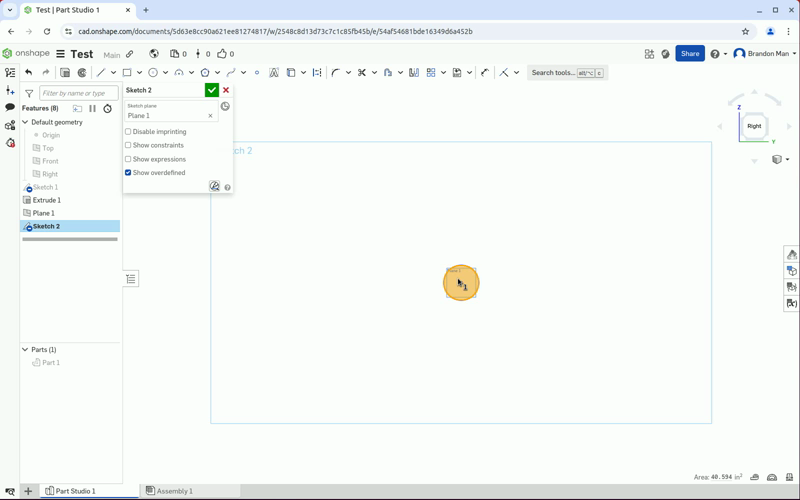
mouse_move(73, 352)
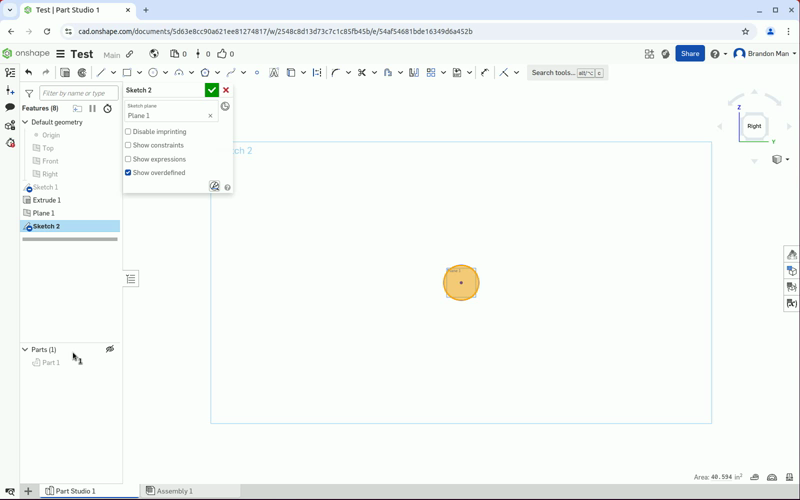
key(shift+y)
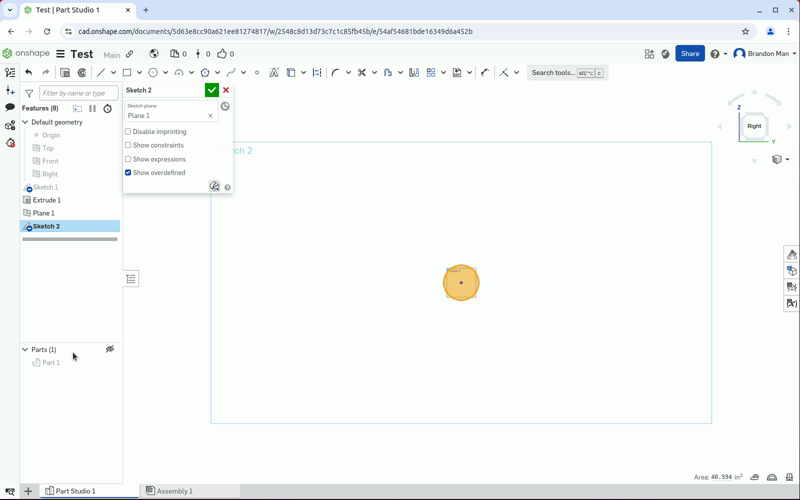
key(shift+e)
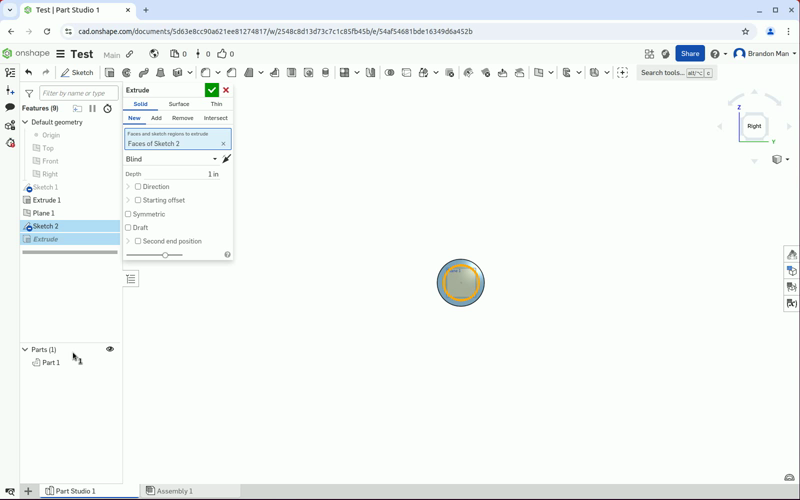
mouse_move(143, 106)
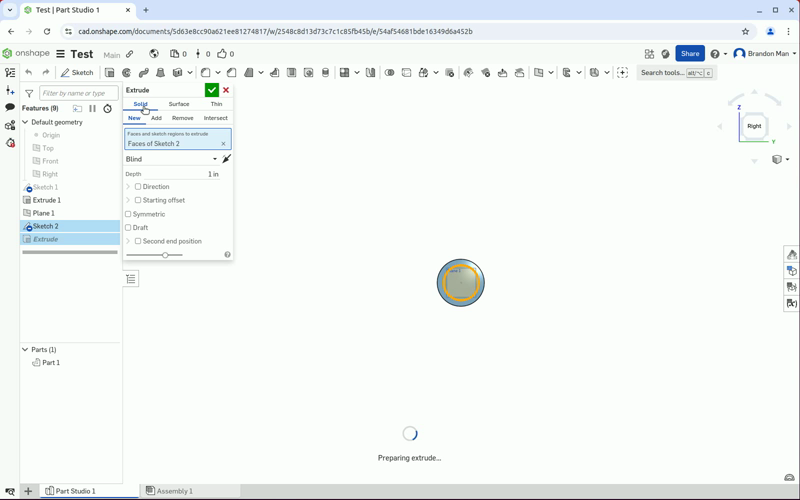
click(143, 106)
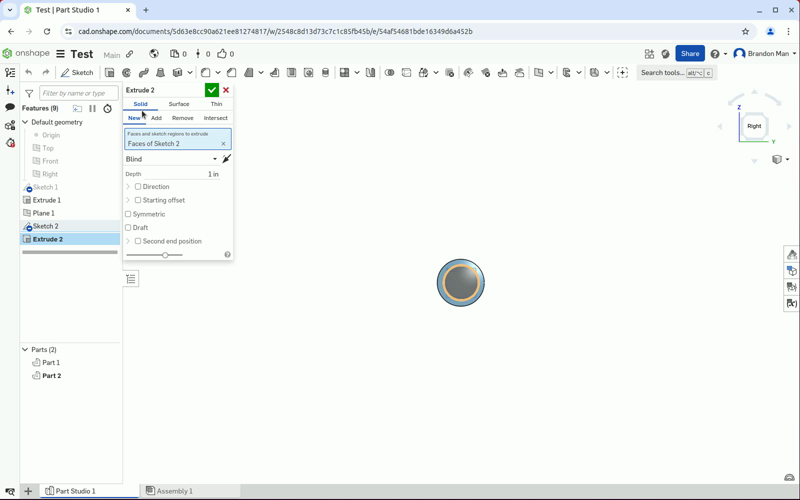
mouse_move(137, 120)
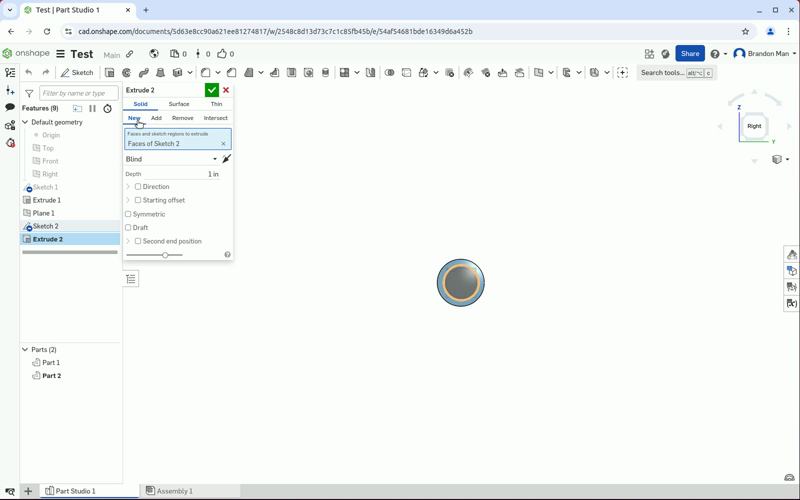
click(137, 120)
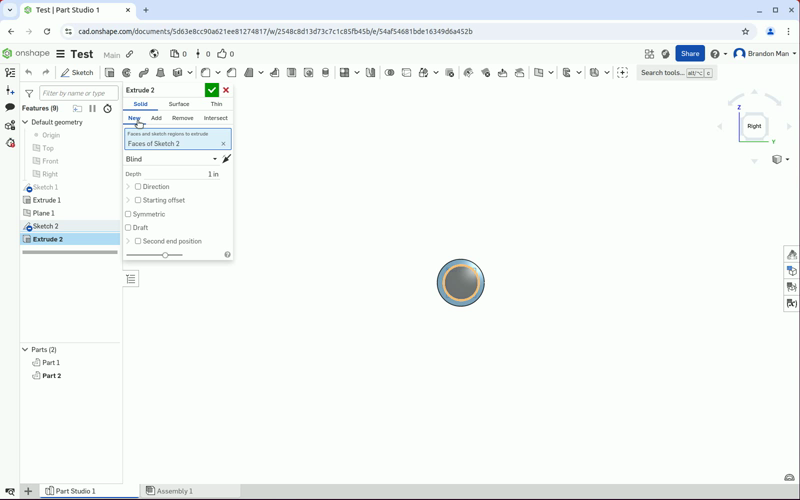
key(tab, 4)
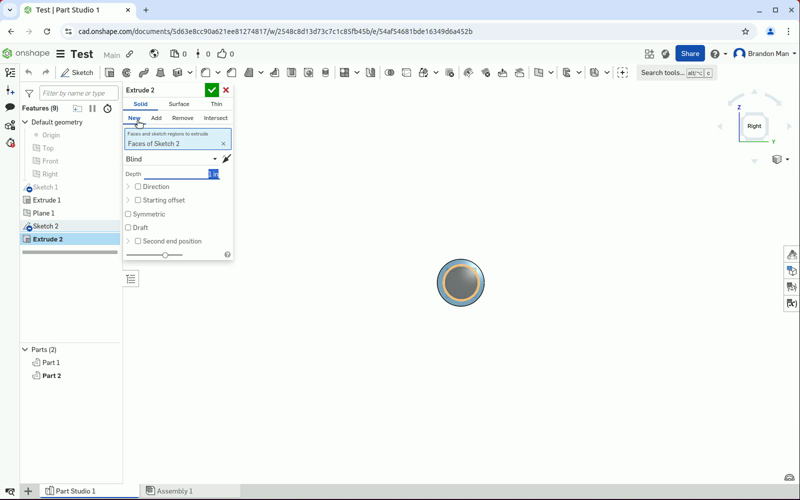
text(8.425)
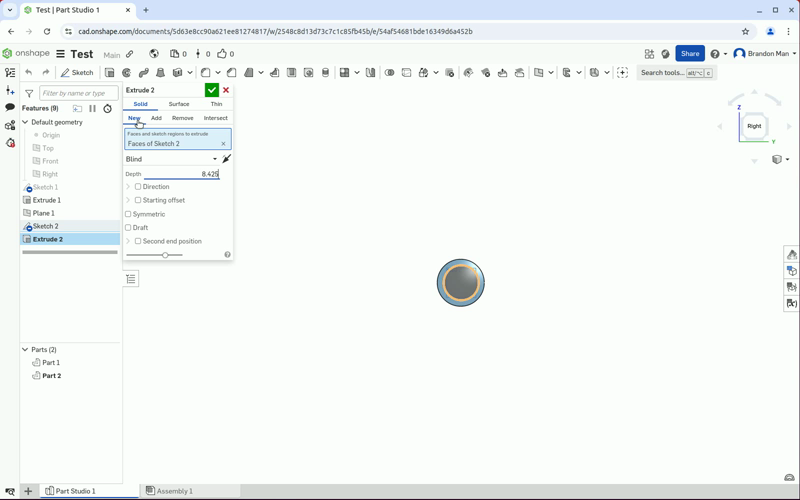
key(enter)
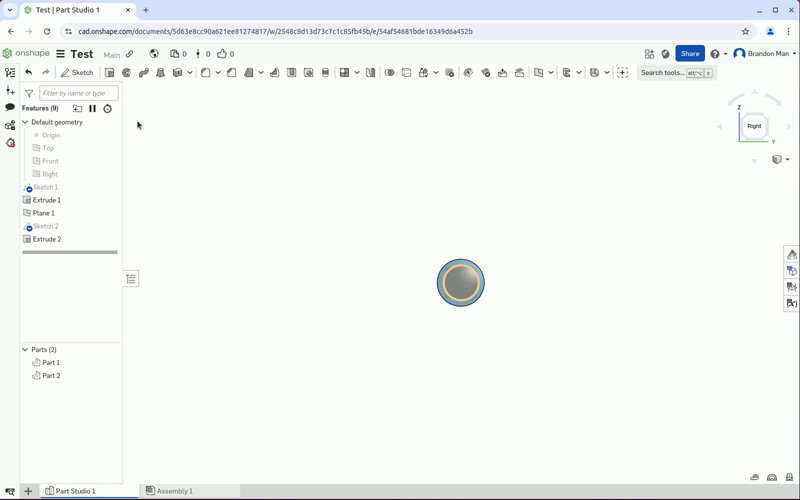
key(shift+h)
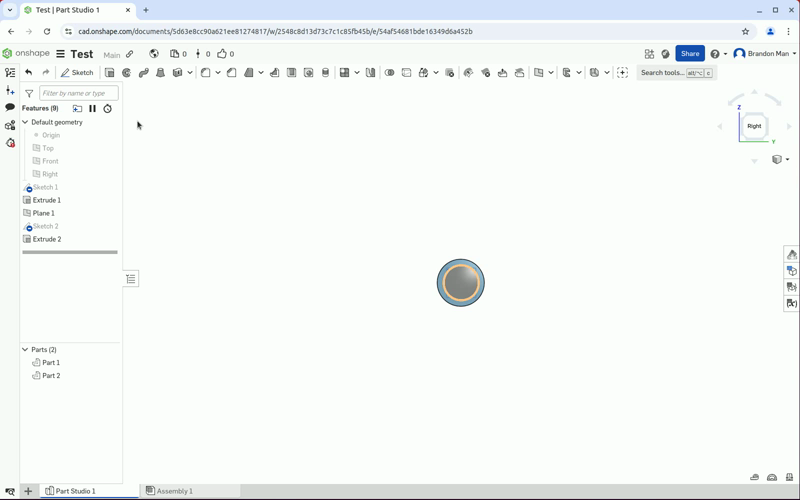
key(shift+h)
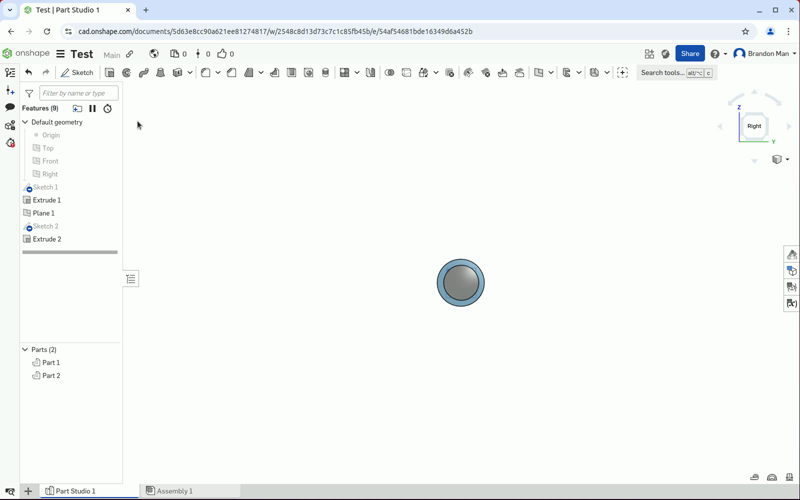
mouse_move(73, 189)
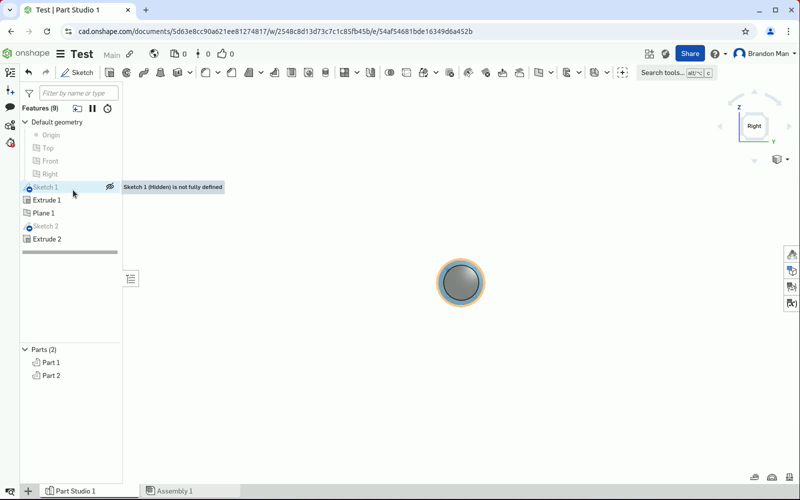
click(73, 189)
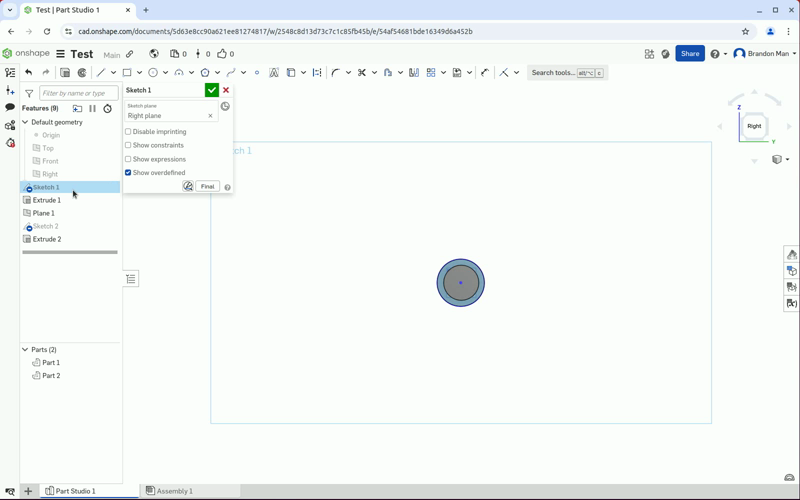
mouse_move(229, 92)
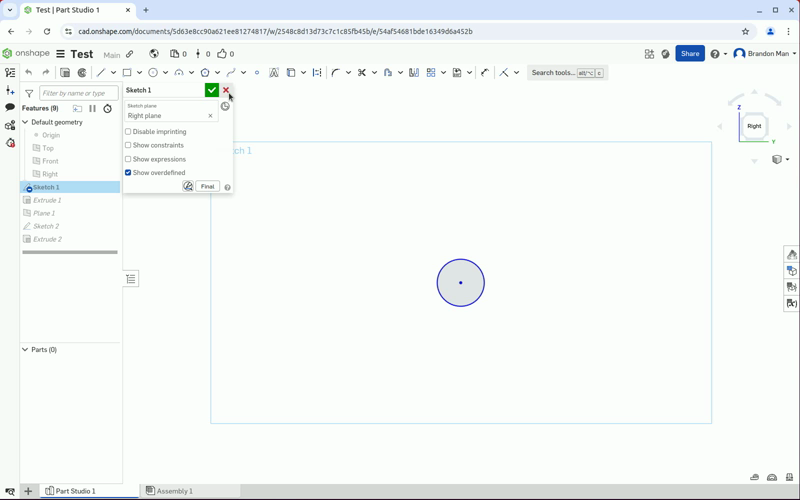
click(229, 92)
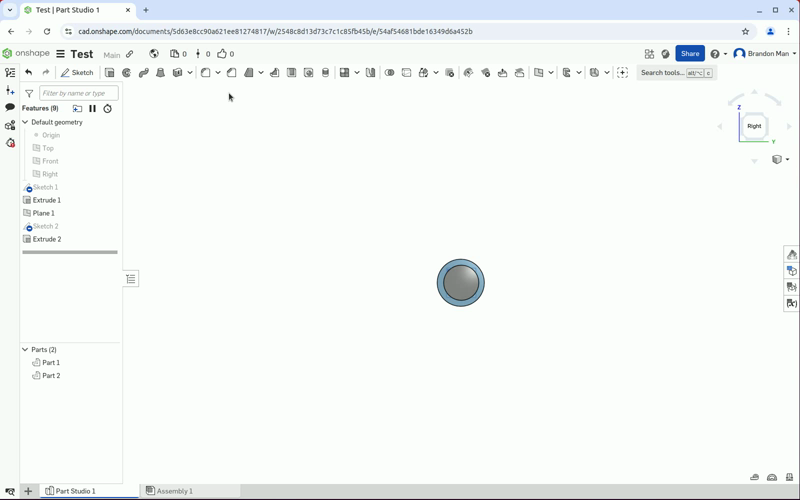
mouse_move(541, 75)
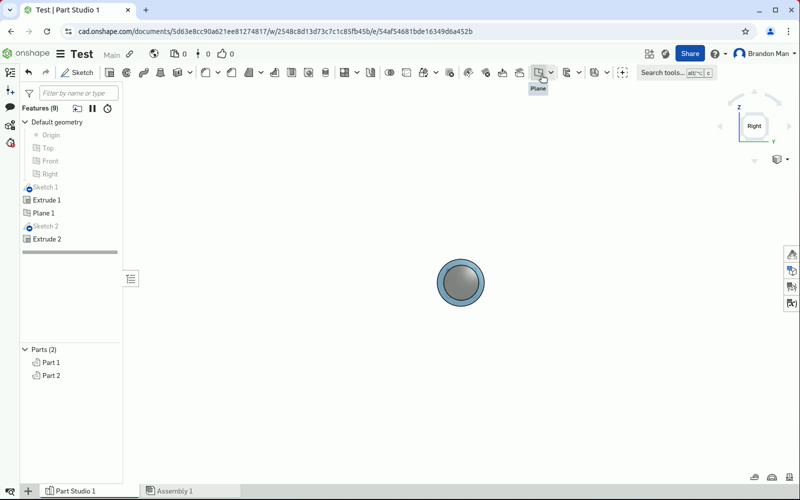
click(541, 75)
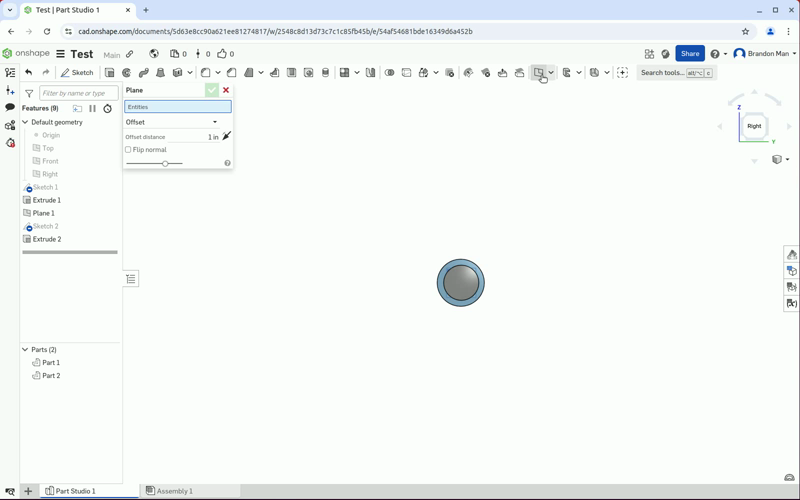
mouse_move(73, 176)
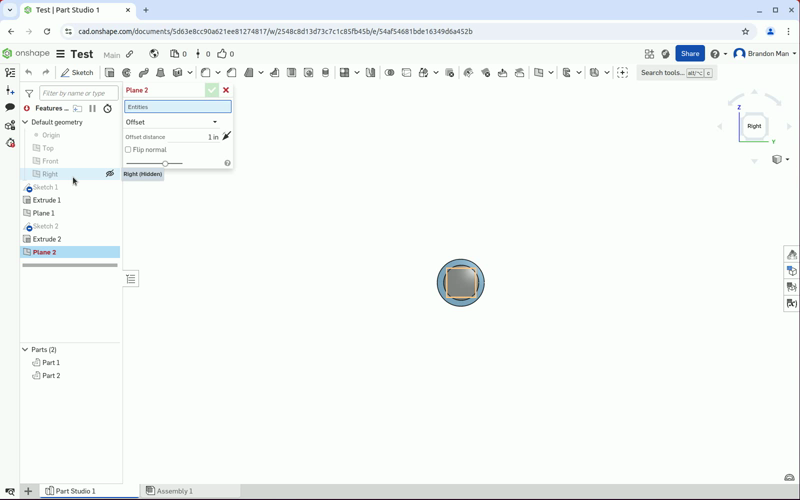
click(73, 176)
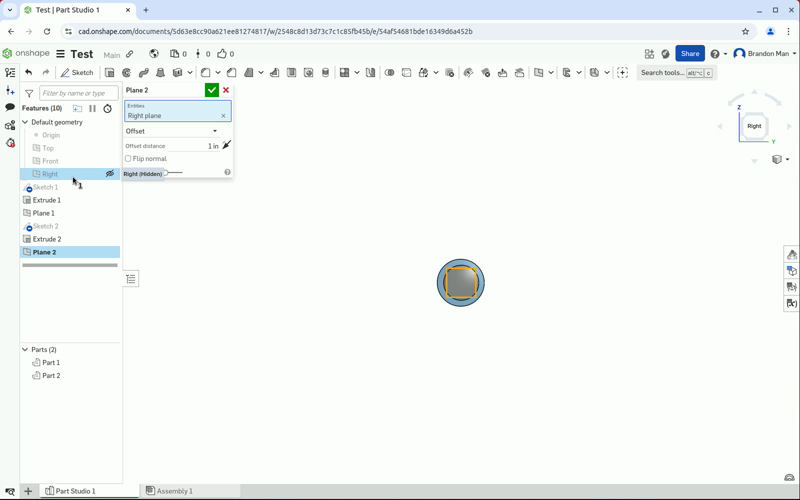
key(tab, 2)
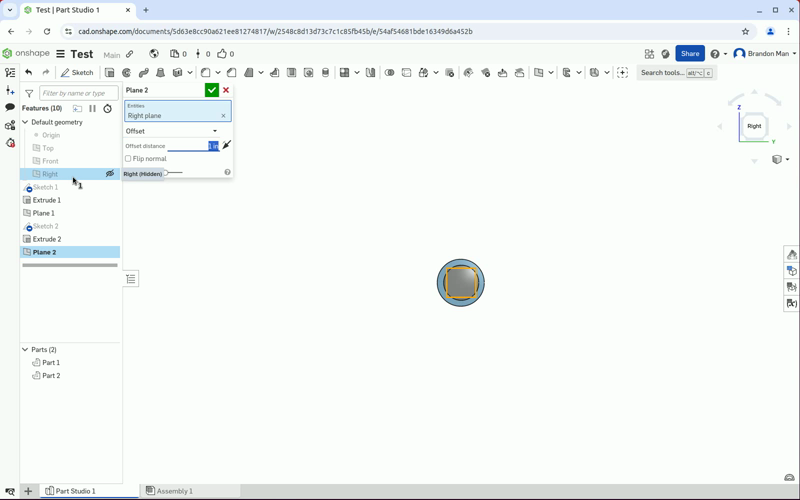
text(14.697)
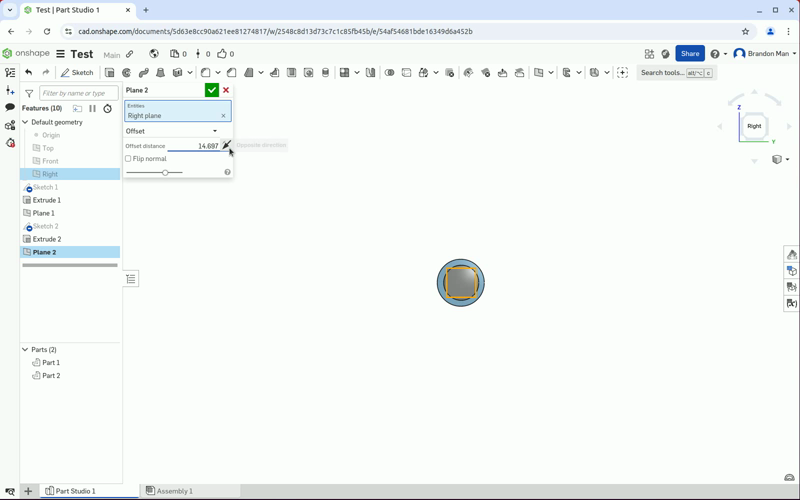
mouse_move(229, 147)
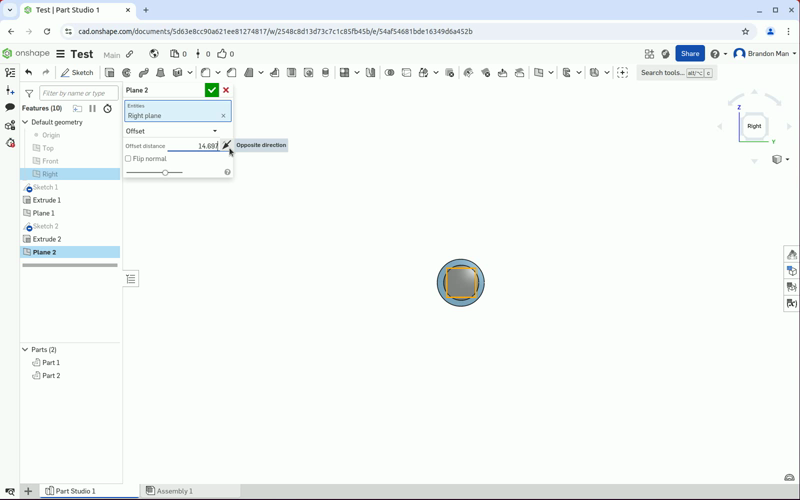
click(229, 147)
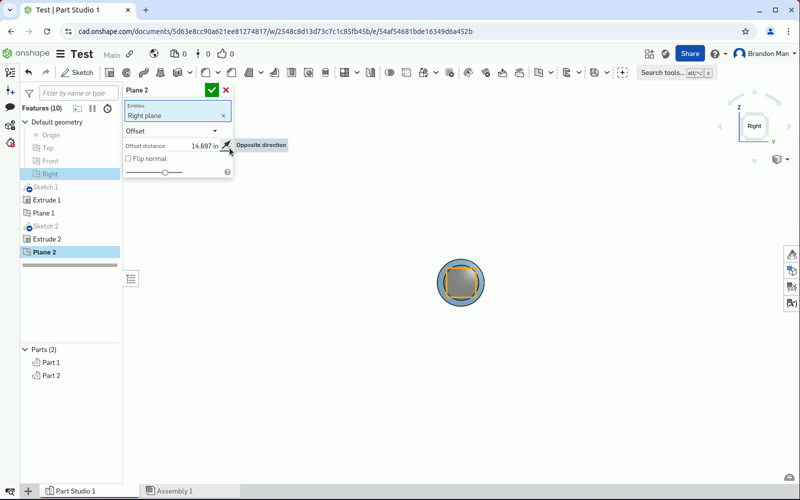
key(enter, 2)
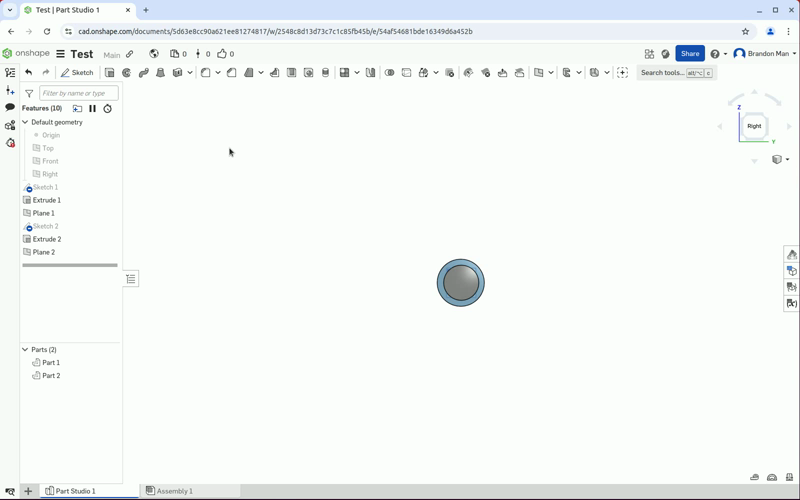
key(shift+s)
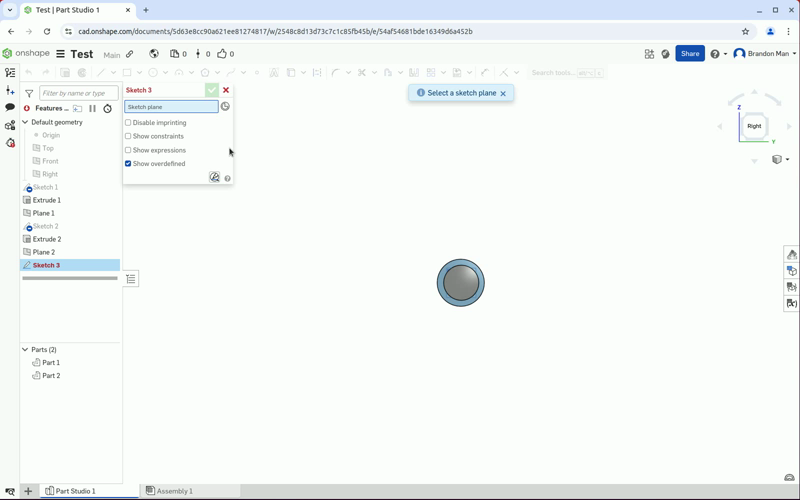
mouse_move(73, 254)
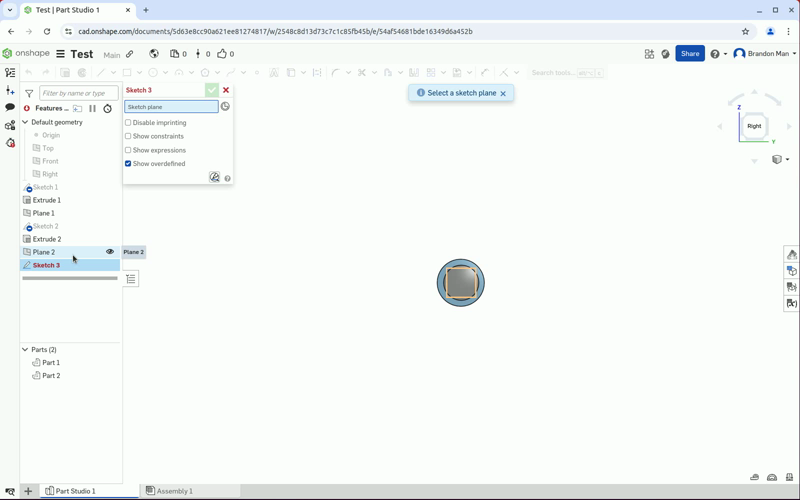
click(73, 254)
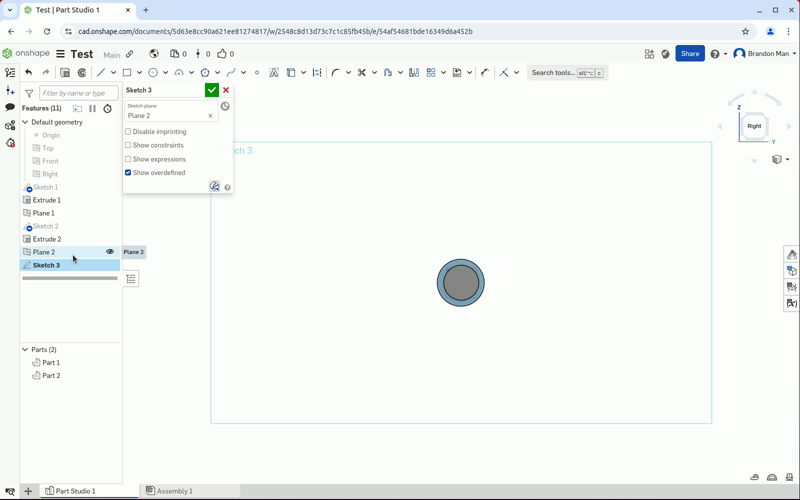
mouse_move(73, 352)
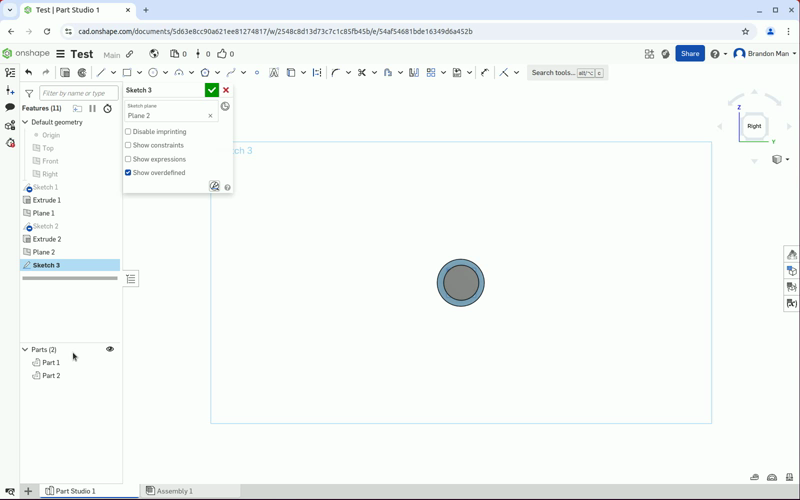
key(y)
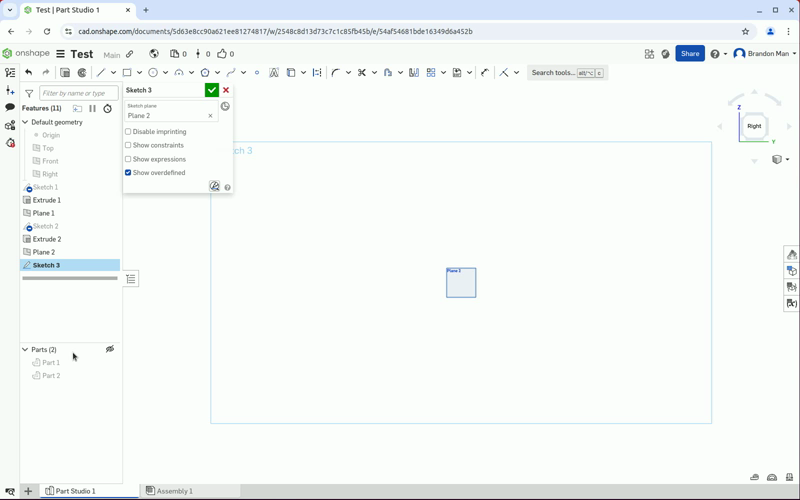
key(c)
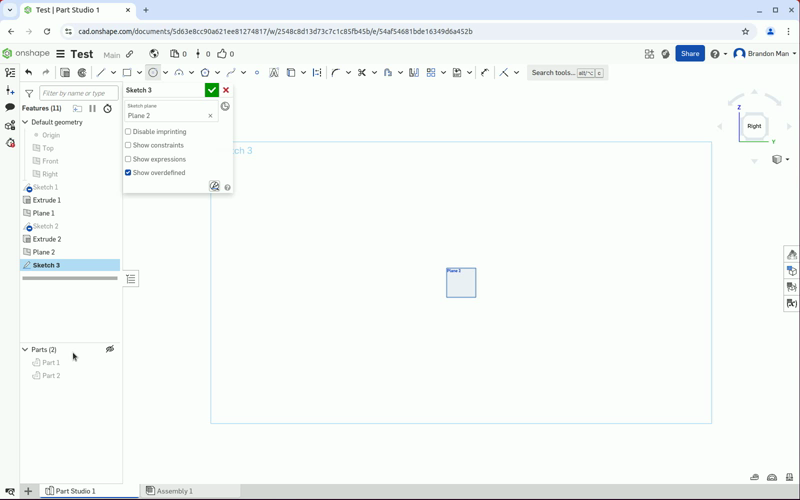
key_down(shift)
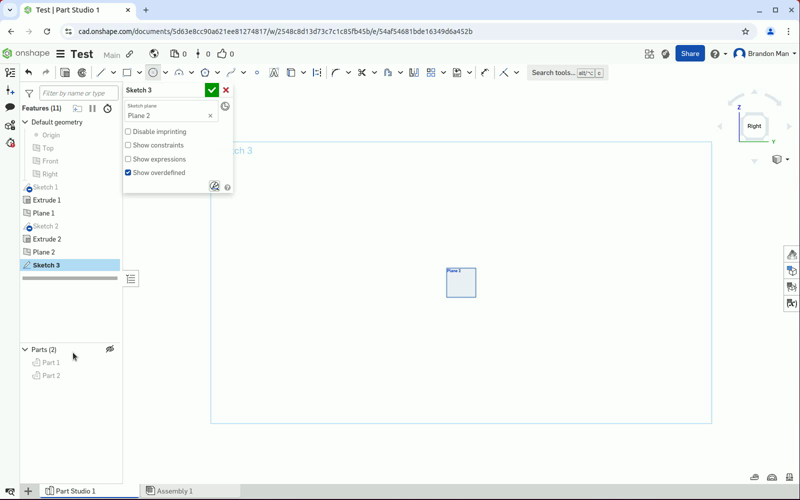
mouse_move(461, 282)
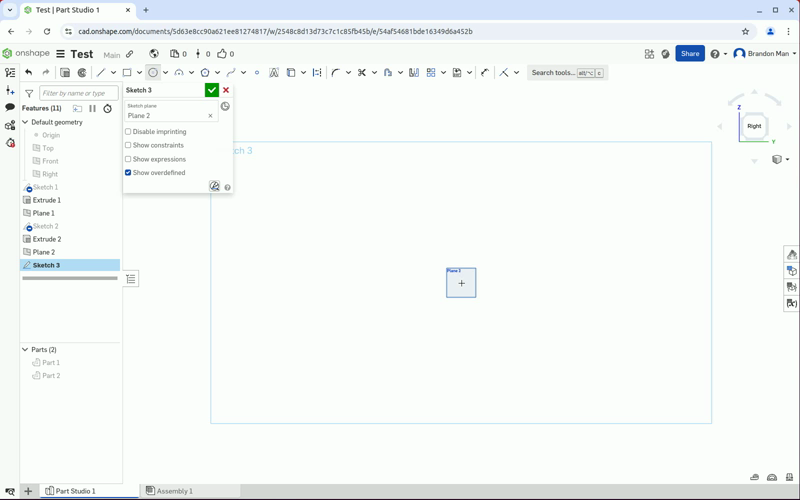
click(461, 282)
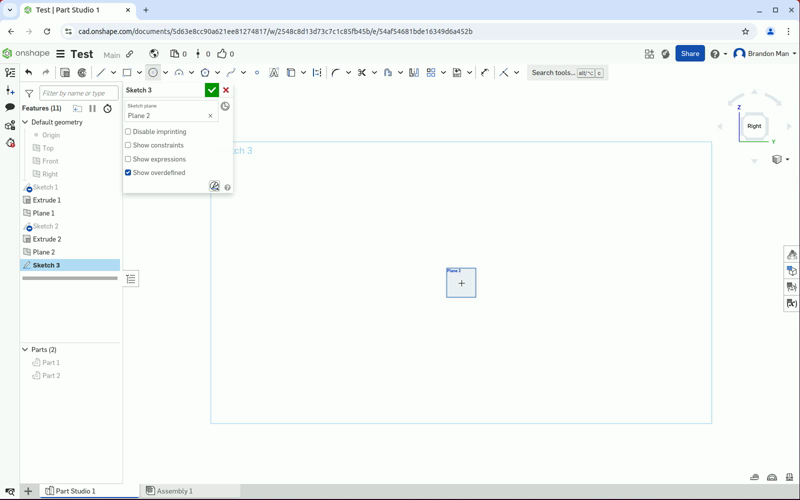
key_up(shift)
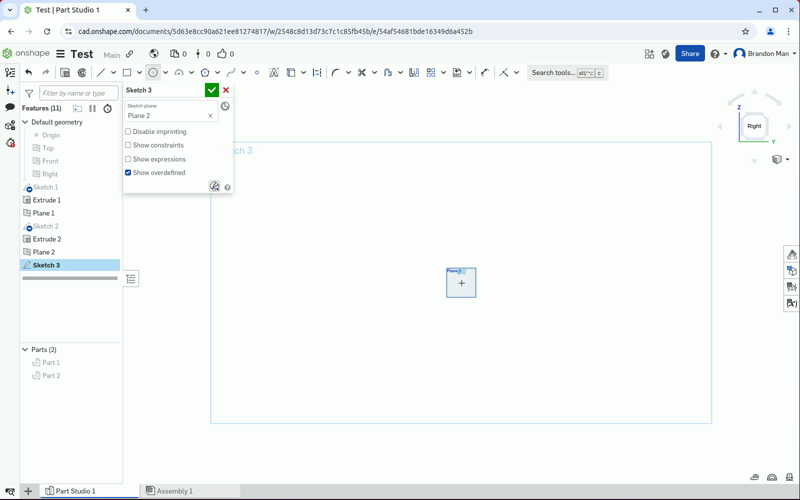
mouse_move(477, 282)
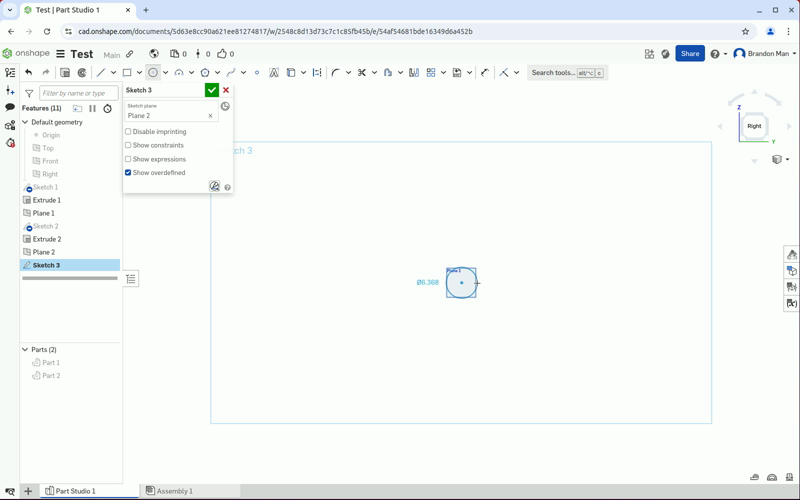
click(477, 282)
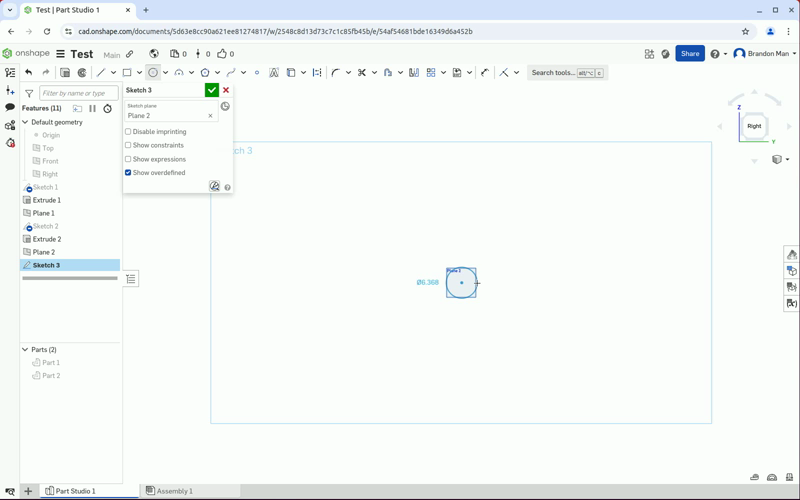
key(esc)
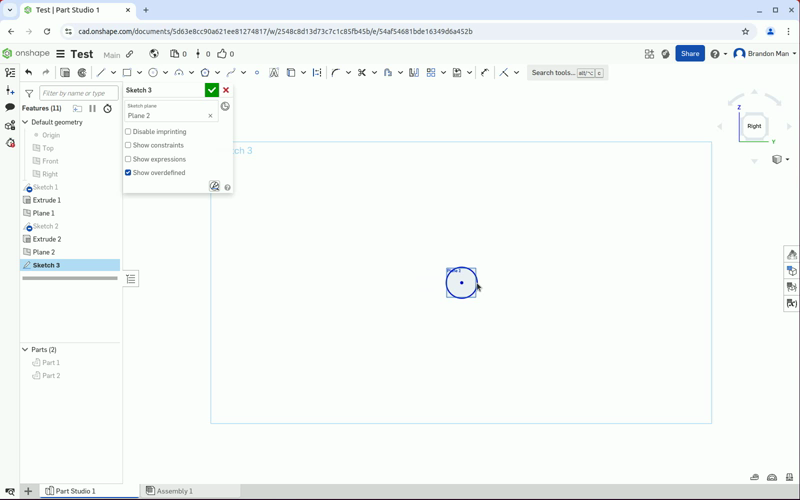
mouse_move(452, 292)
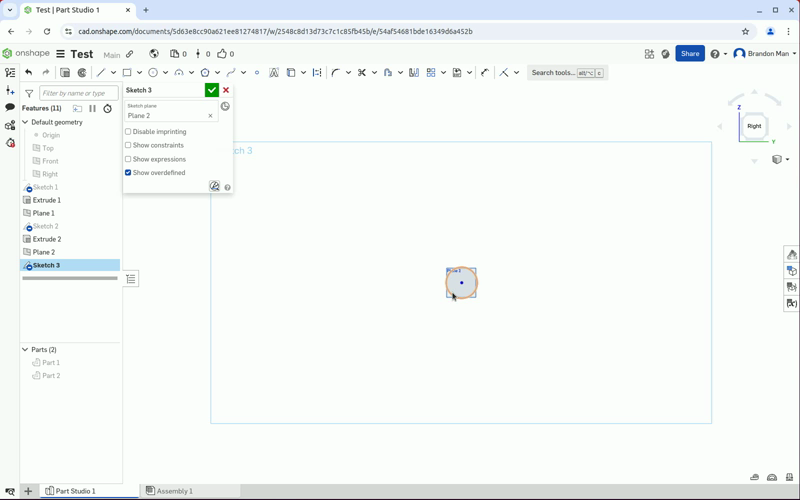
scroll(6)
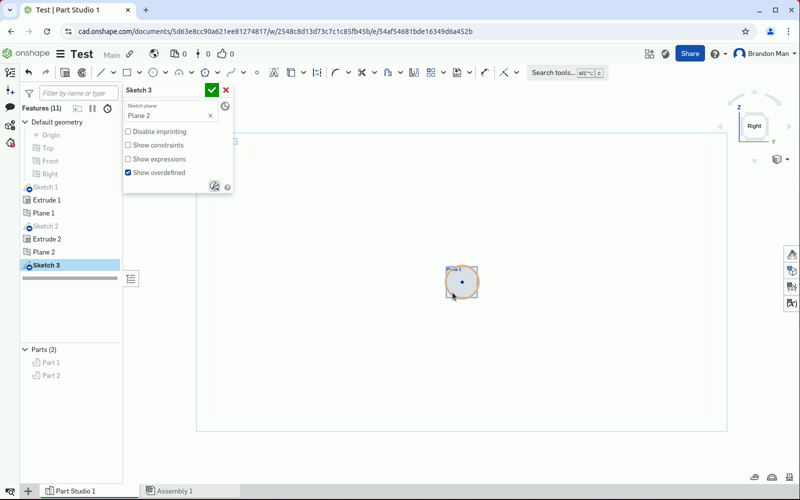
scroll(6)
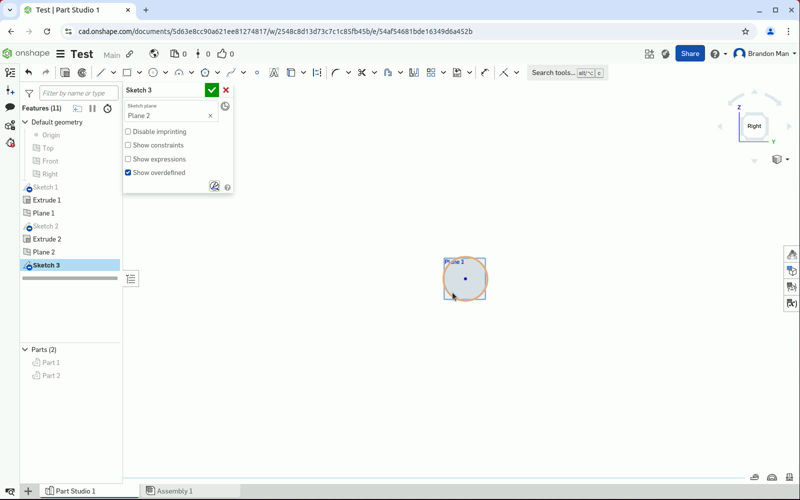
scroll(6)
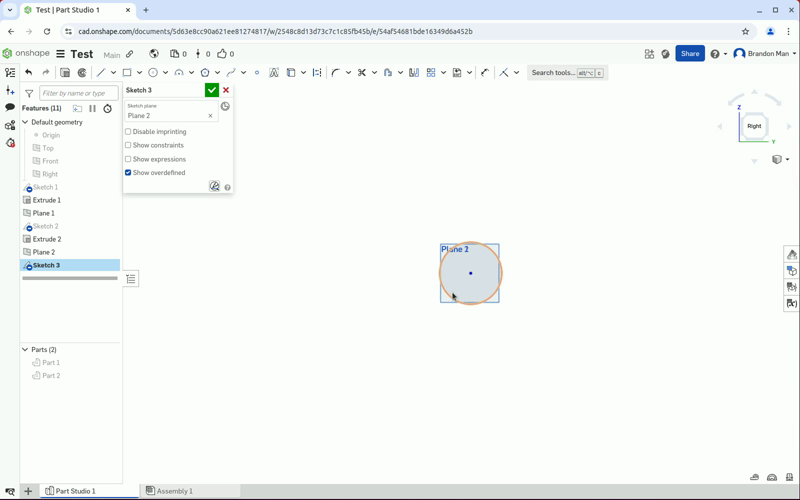
scroll(6)
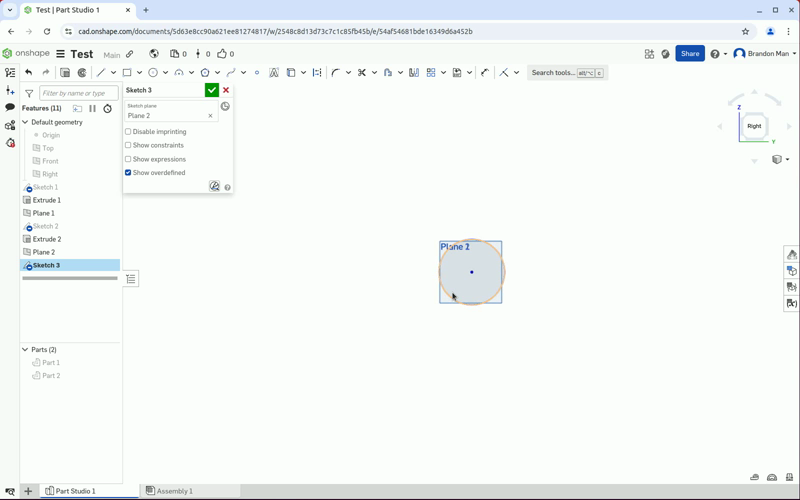
scroll(6)
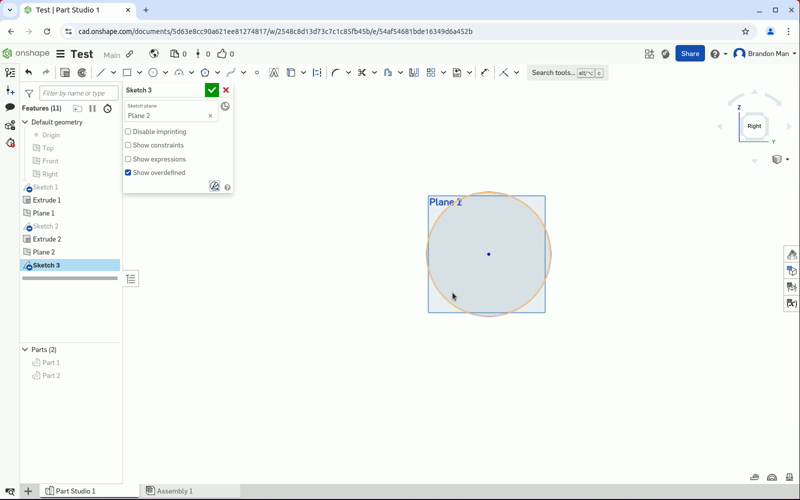
scroll(6)
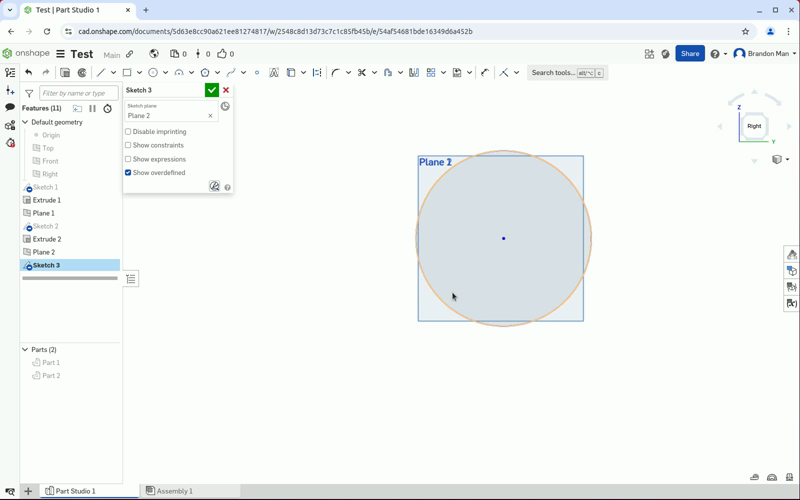
scroll(6)
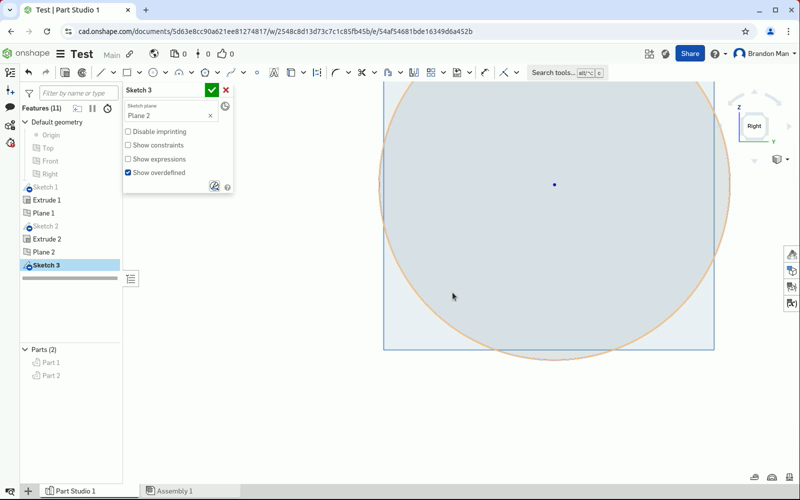
click(452, 292)
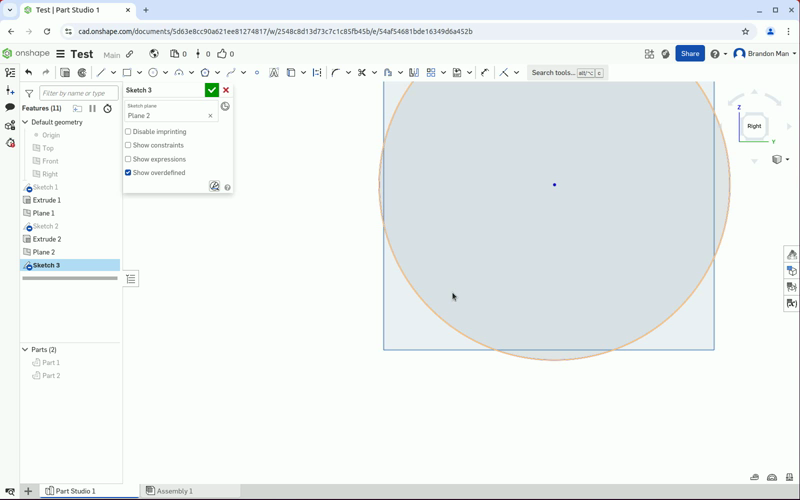
scroll(-6)
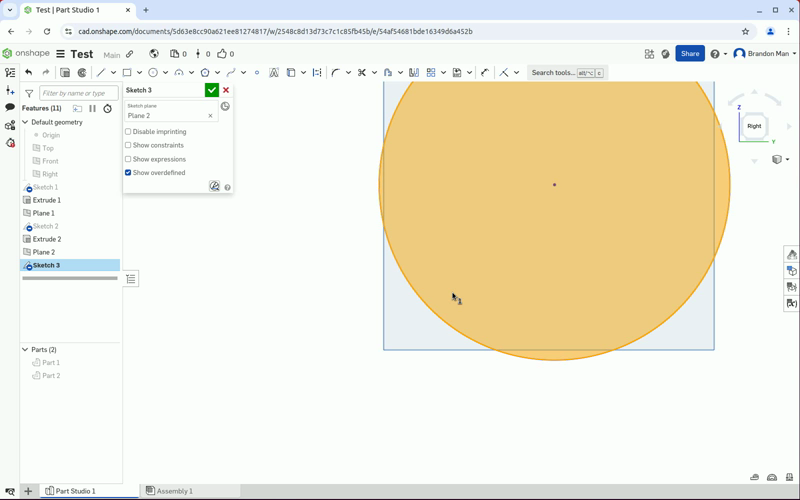
scroll(-6)
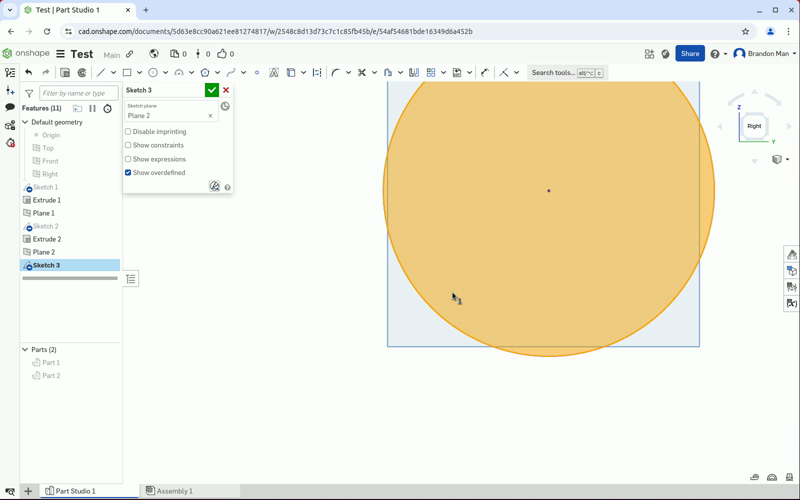
scroll(-6)
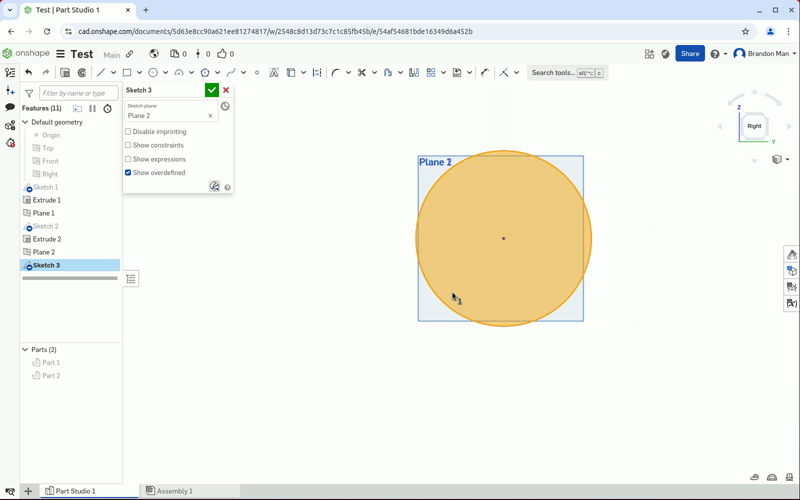
scroll(-6)
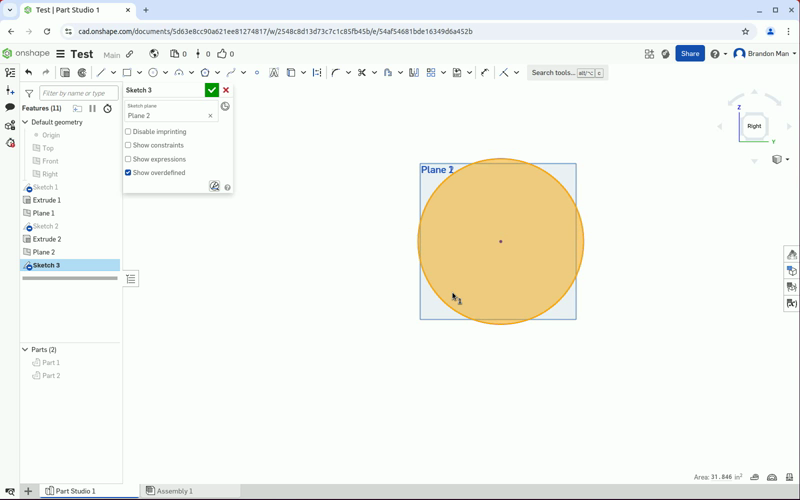
scroll(-6)
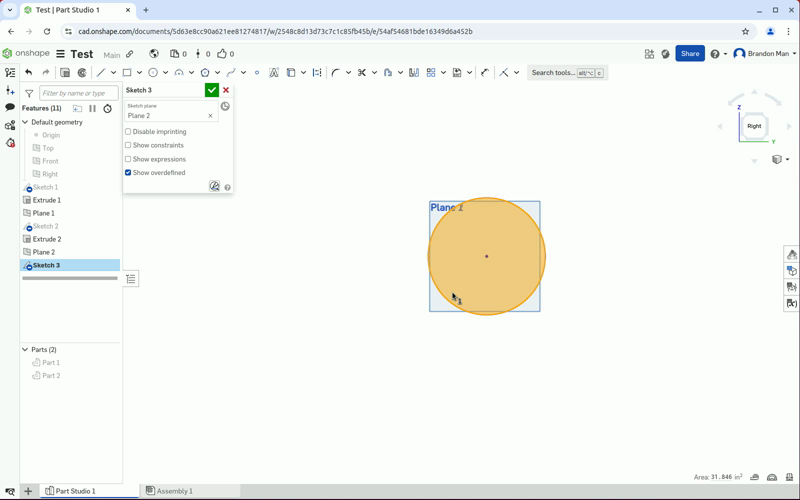
scroll(-6)
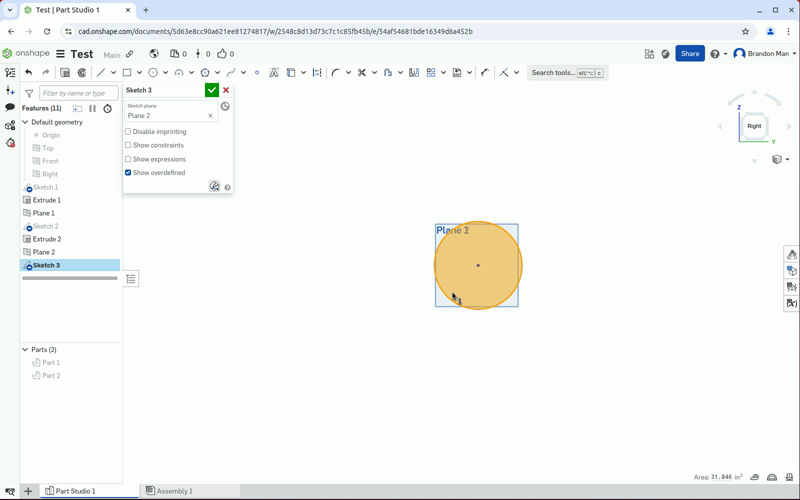
scroll(-6)
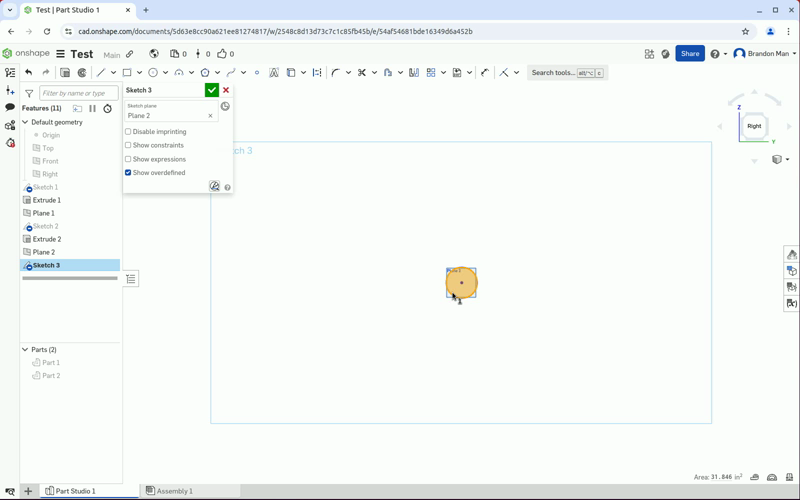
mouse_move(73, 352)
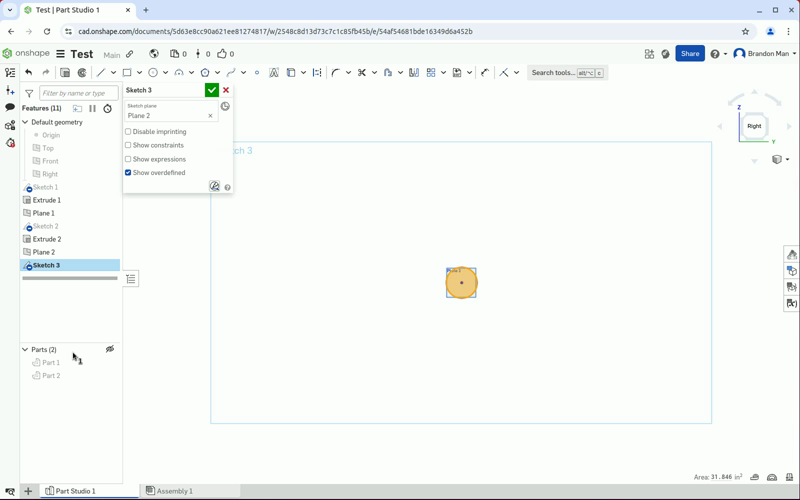
key(shift+y)
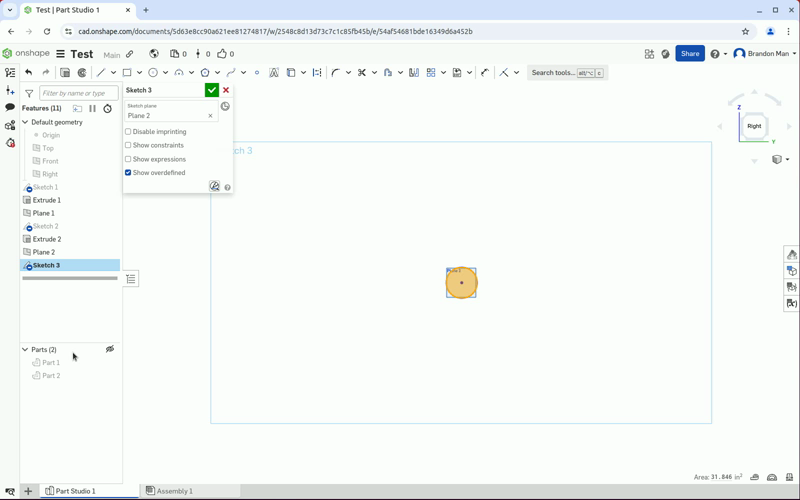
key(shift+e)
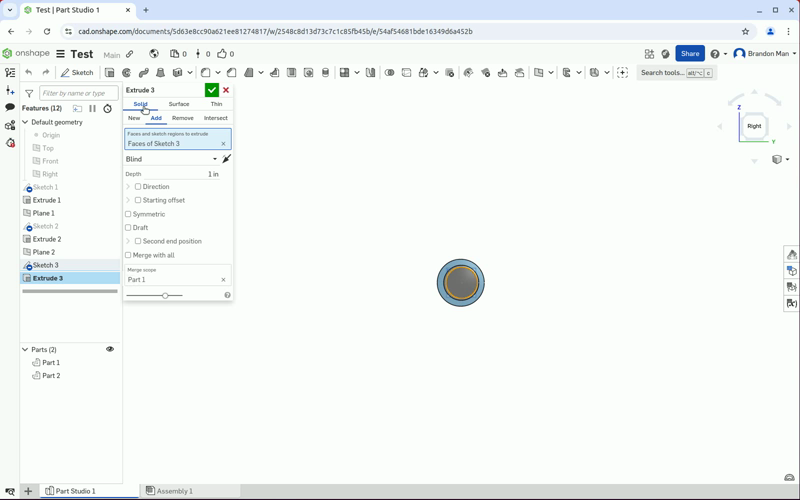
mouse_move(143, 106)
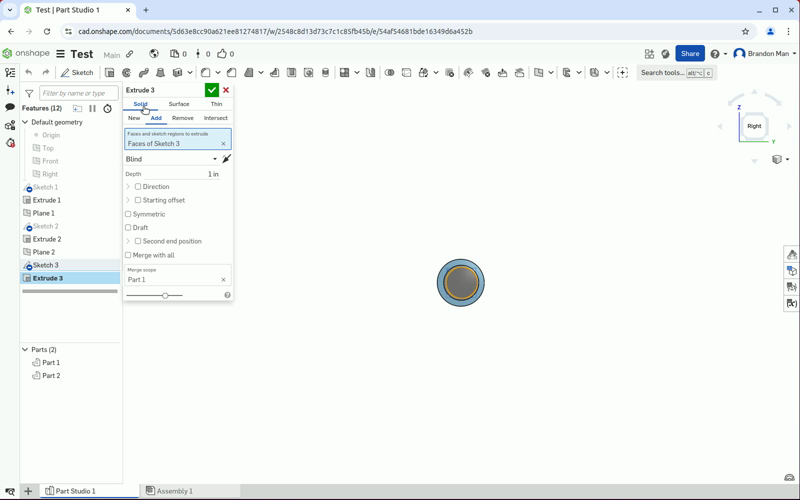
click(143, 106)
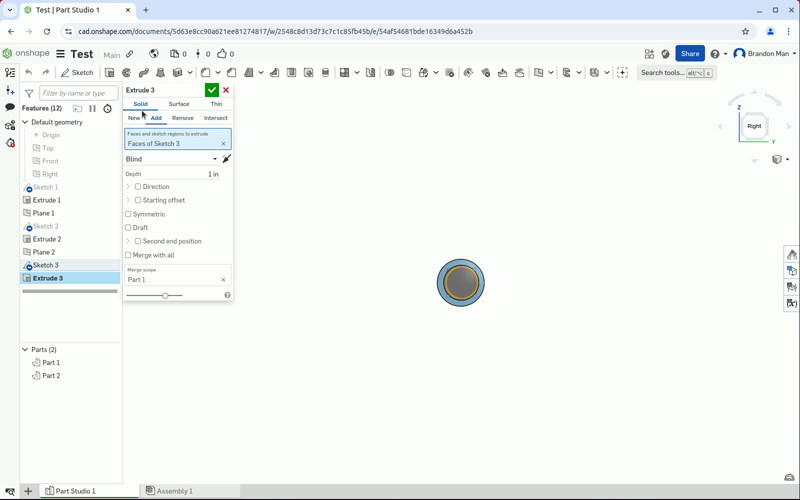
mouse_move(137, 120)
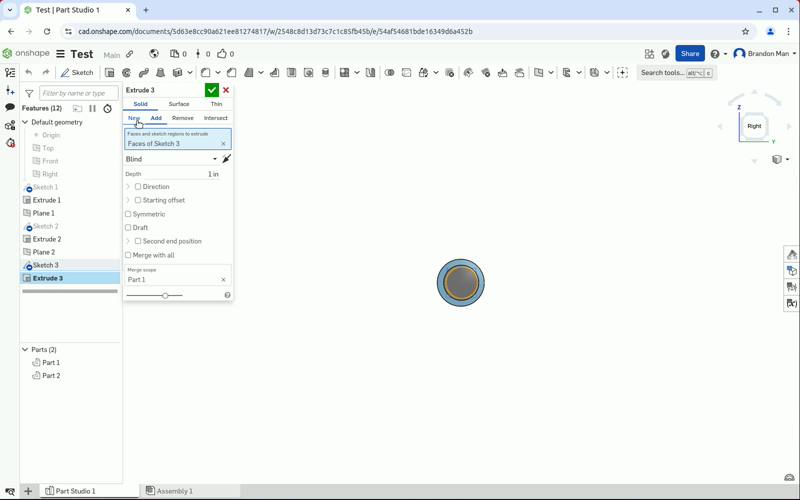
click(137, 120)
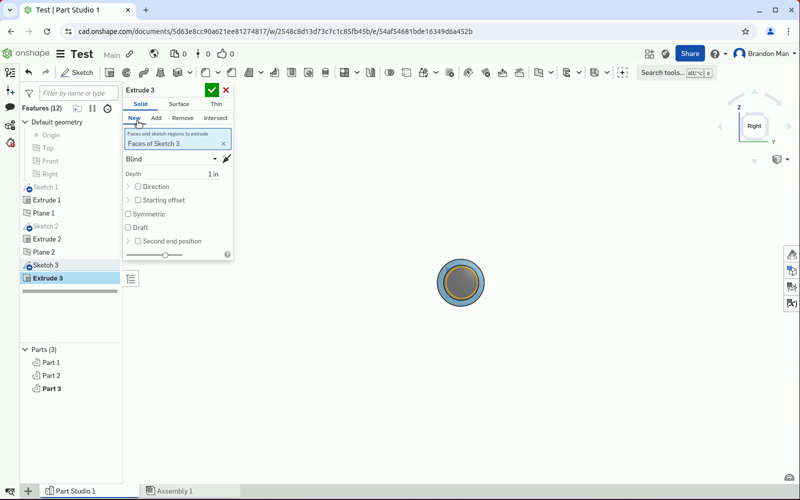
key(tab, 4)
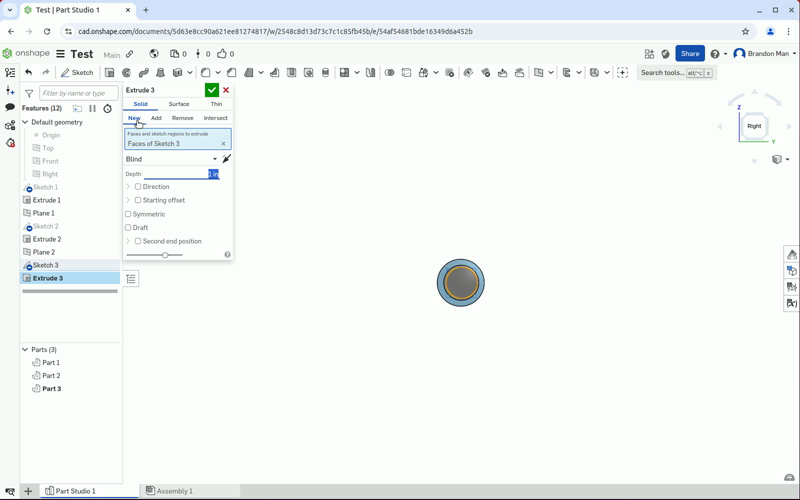
text(8.425)
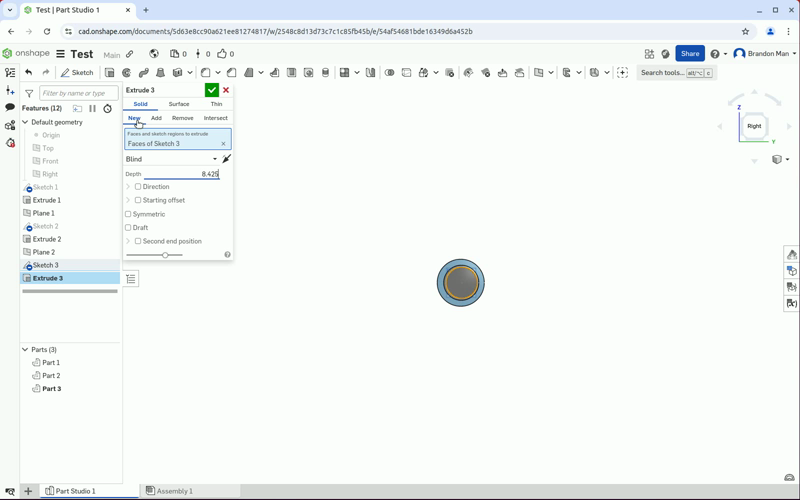
key(enter)
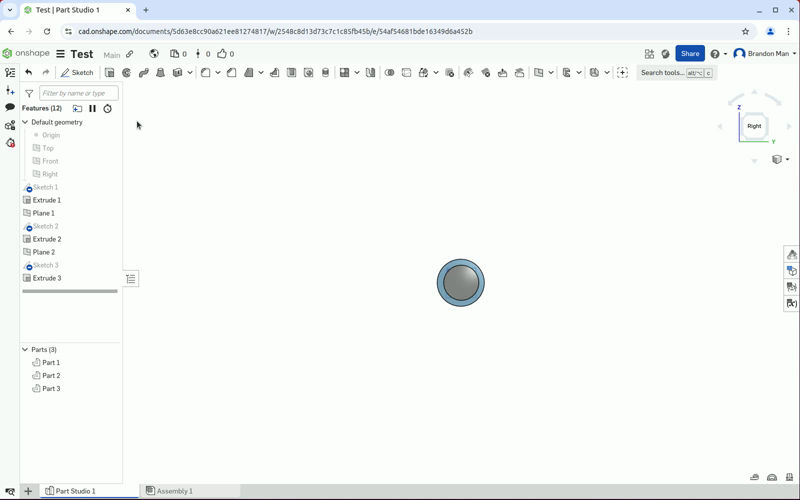
key(shift+h)
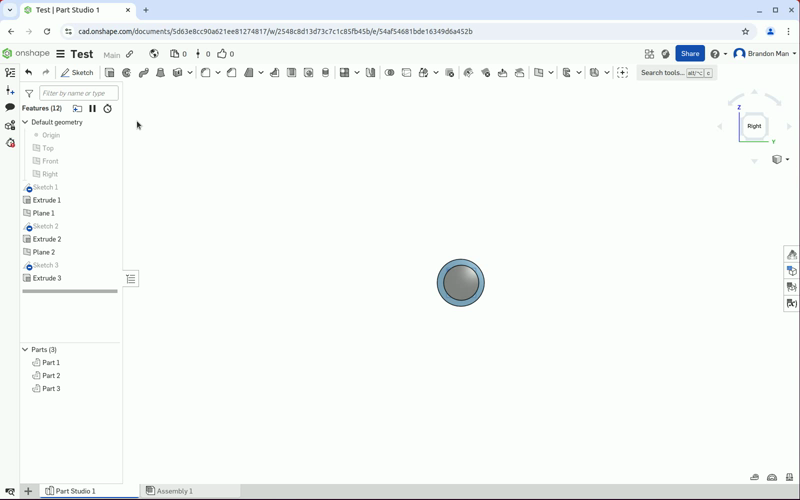
key(shift+h)
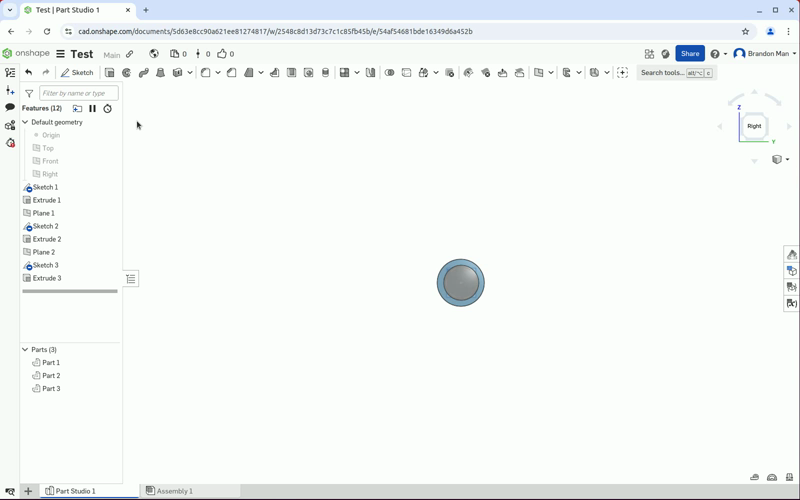
key(shift+7)
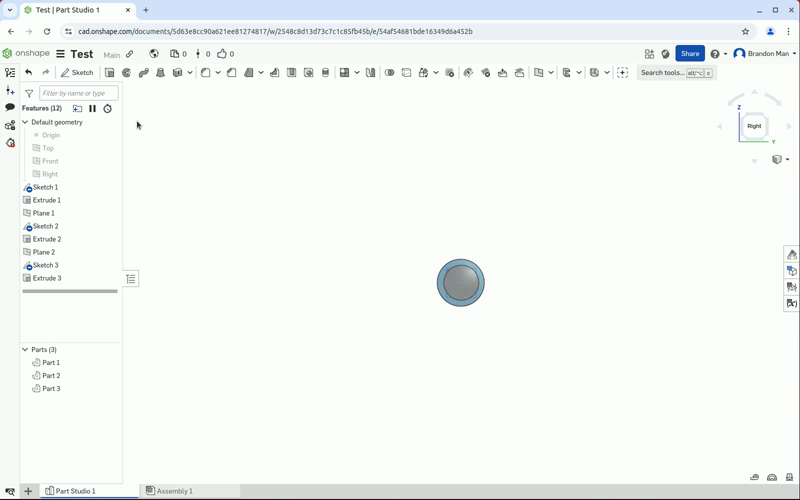
key(right, 2)
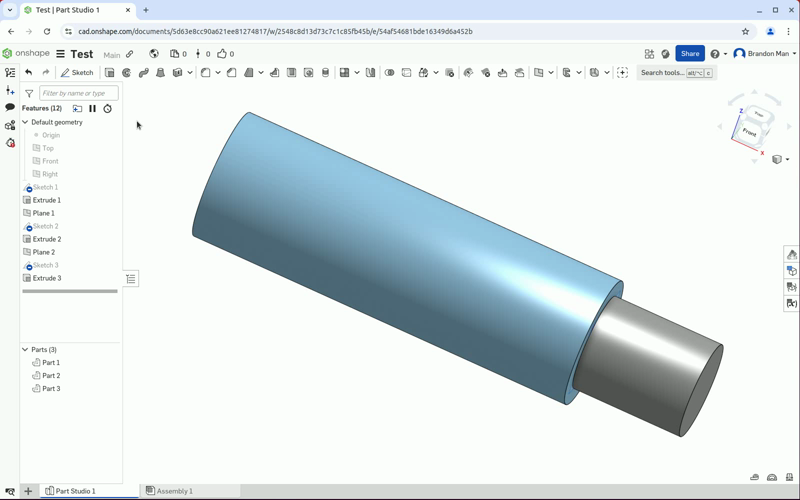
key(down, 2)
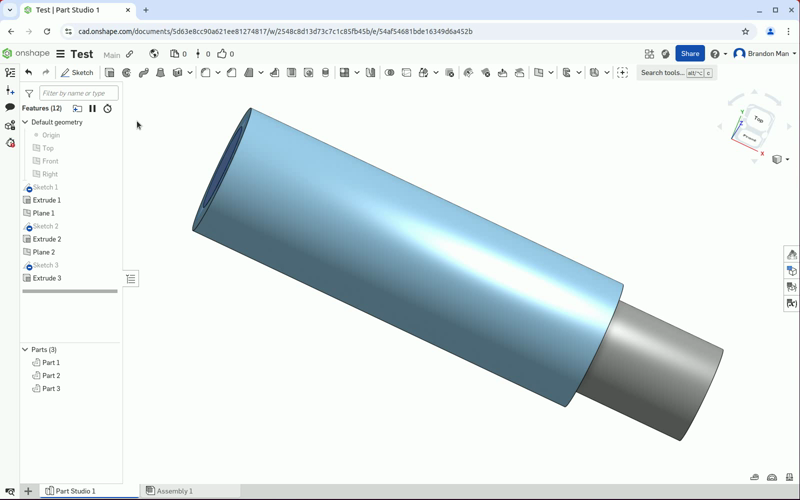
key(up, 2)
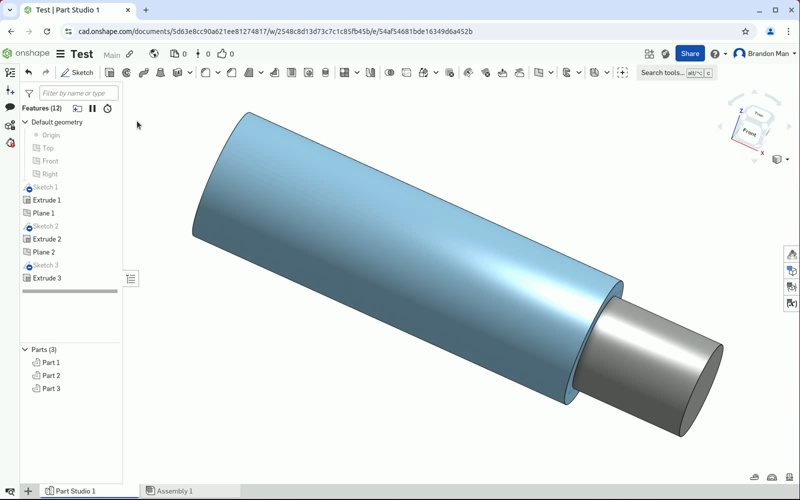
key(left, 2)
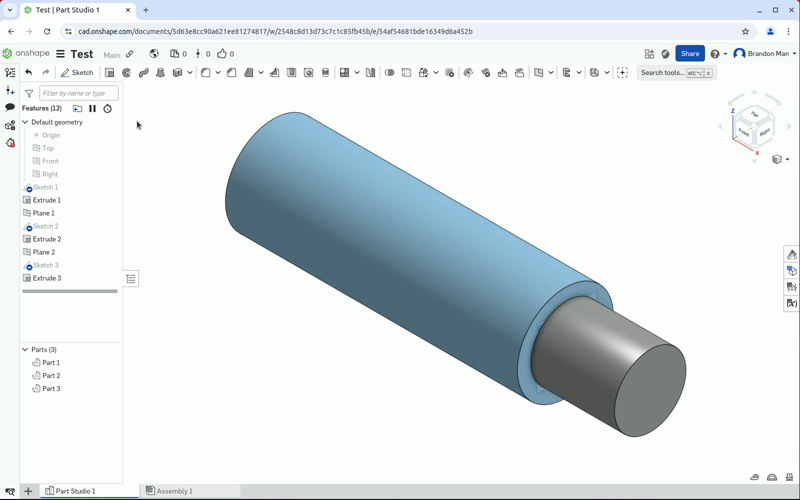
mouse_move(73, 189)
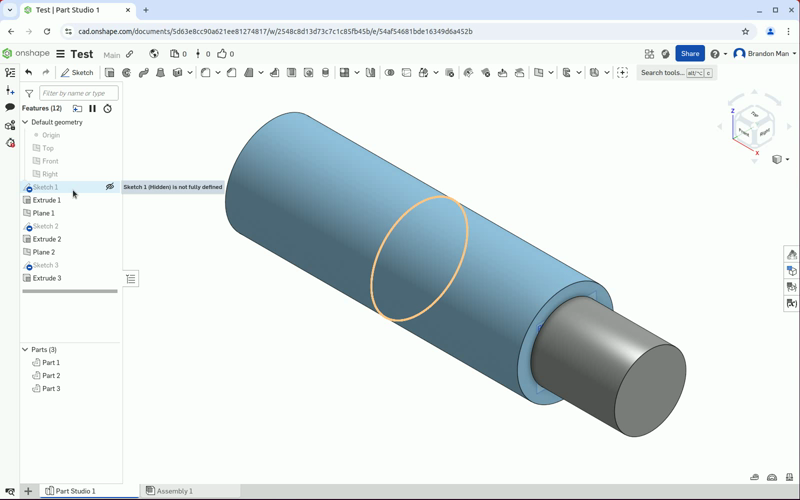
click(73, 189)